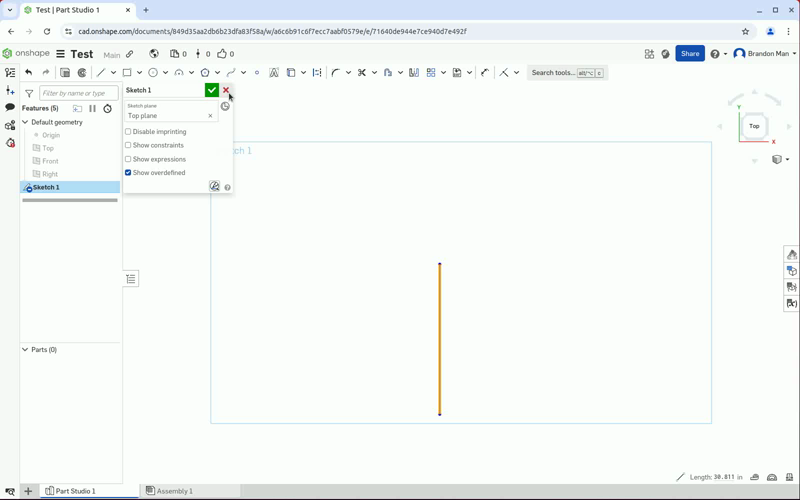
key(shift+h)
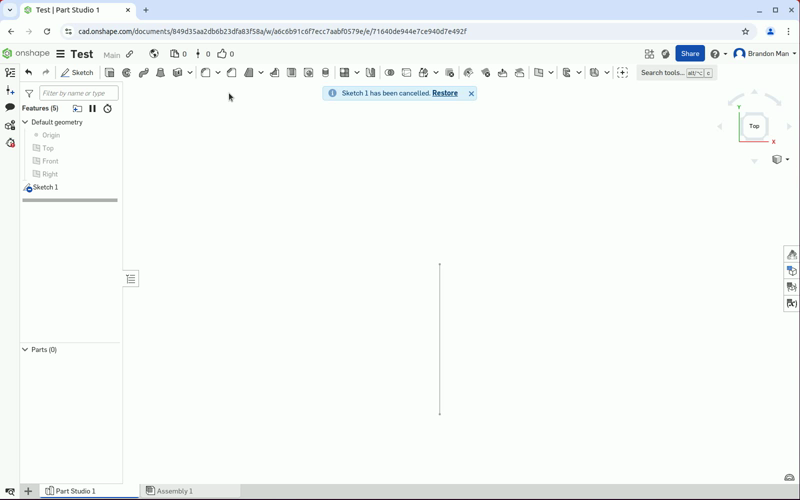
mouse_move(73, 352)
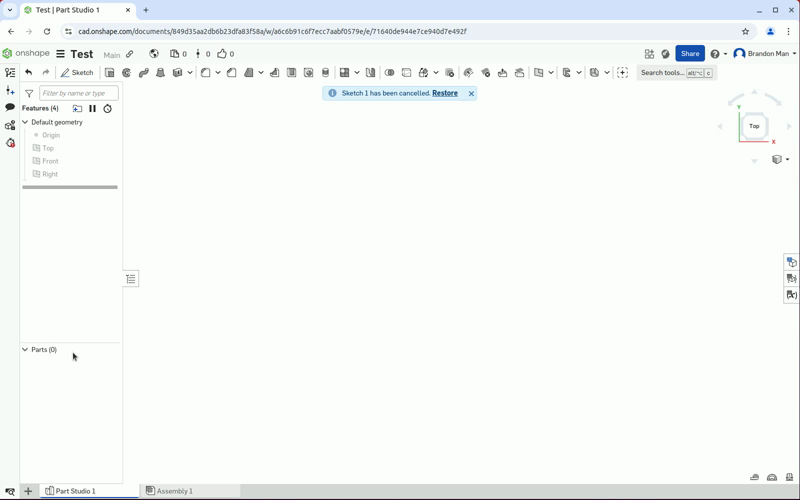
key(y)
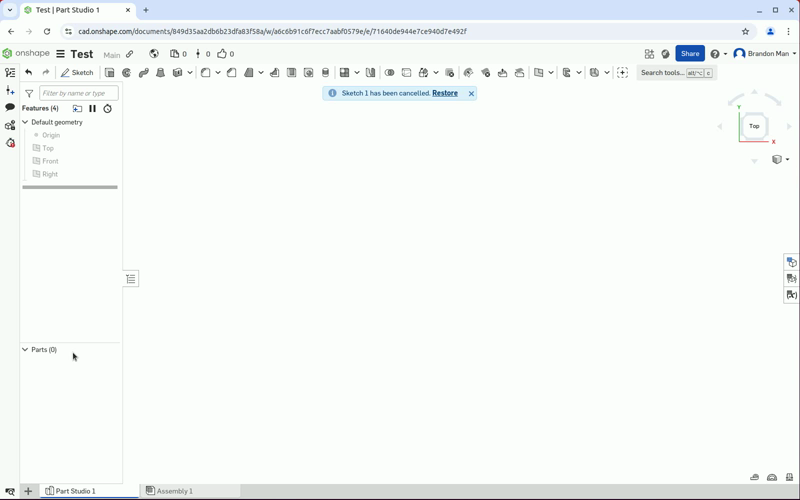
key(shift+p)
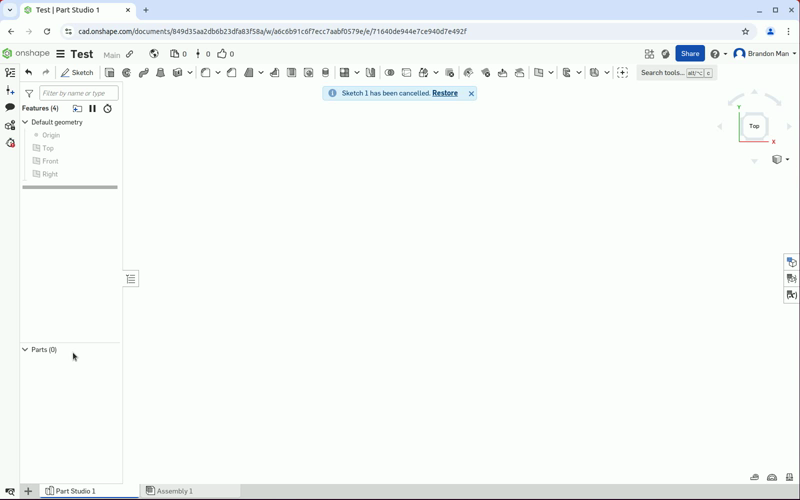
key(space)
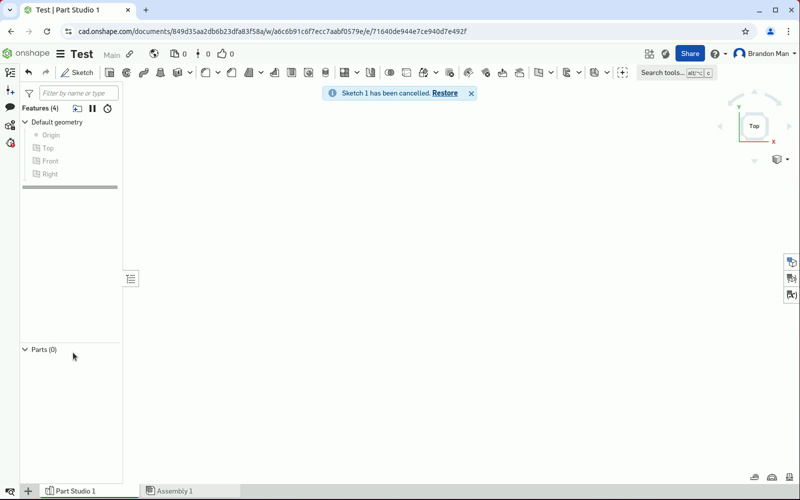
key_down(shift)
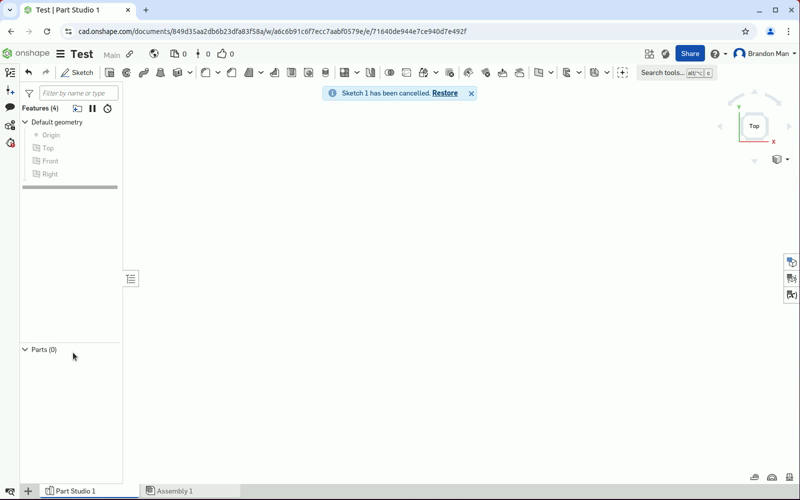
key(up)
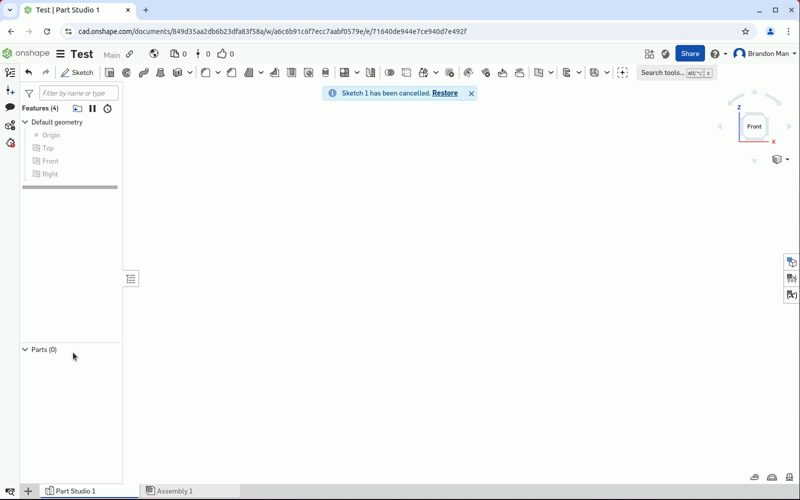
key_up(shift)
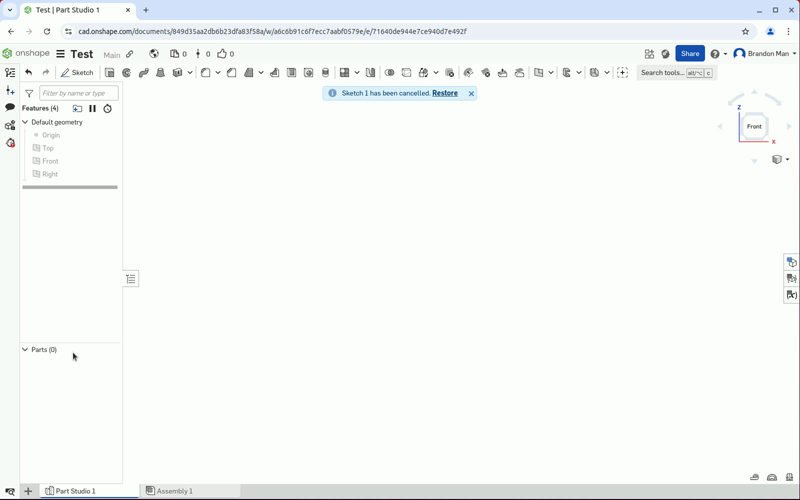
mouse_move(73, 352)
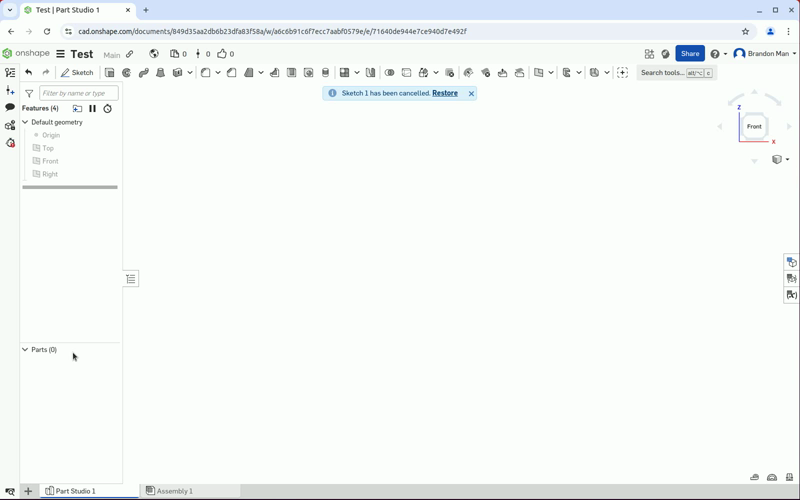
key(shift+y)
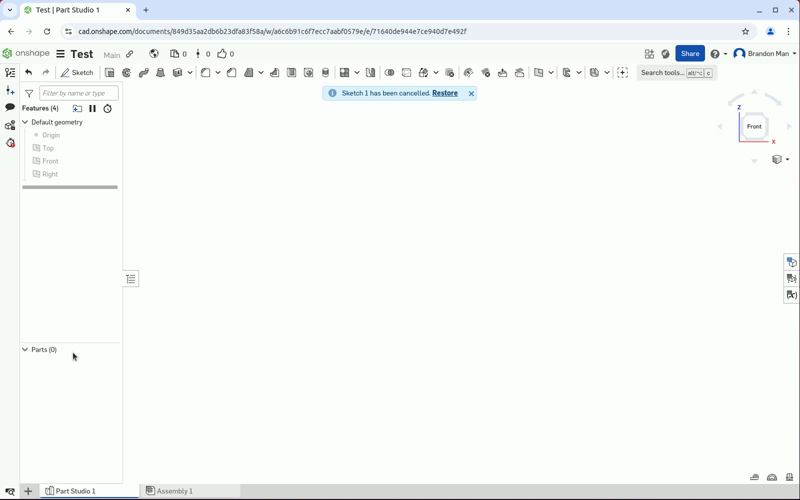
key(shift+s)
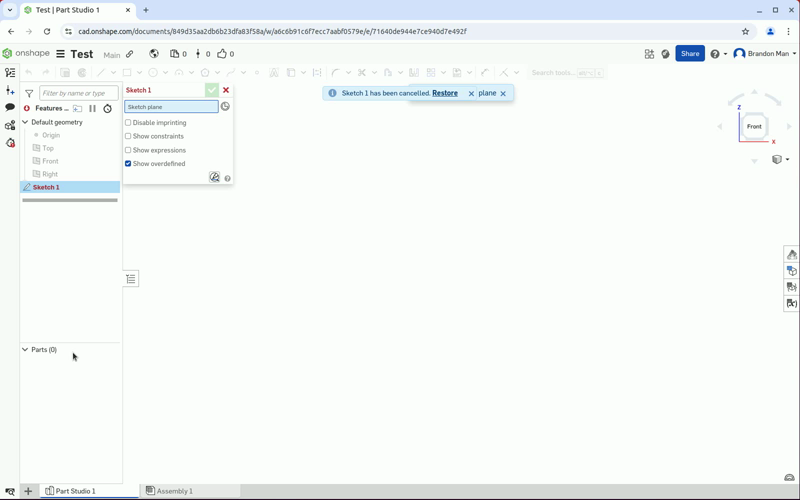
mouse_move(73, 163)
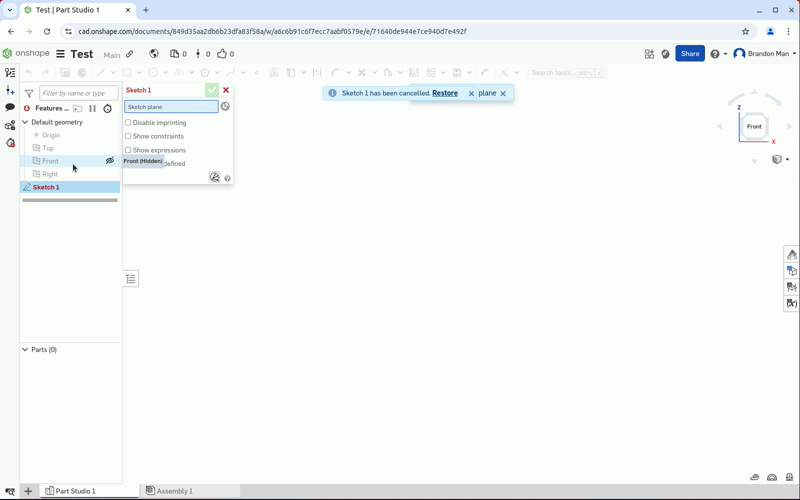
click(73, 163)
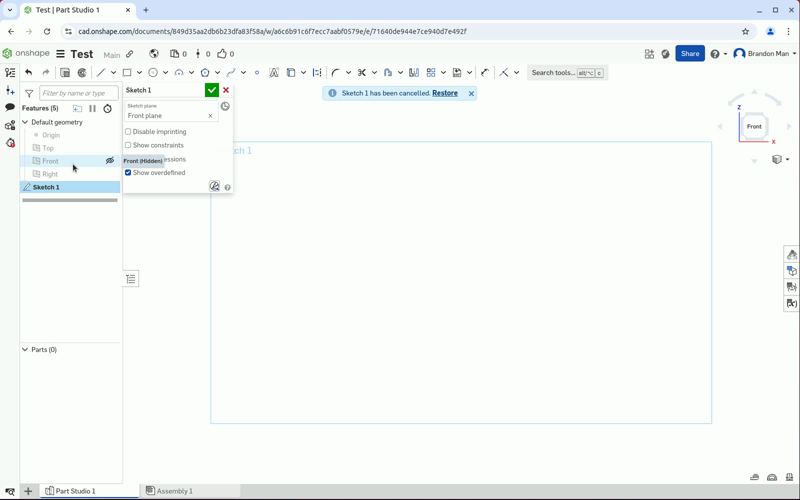
mouse_move(73, 352)
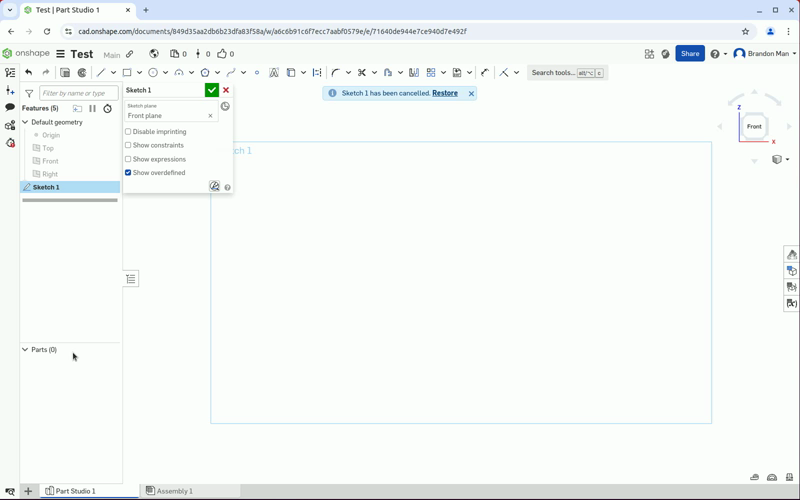
key(y)
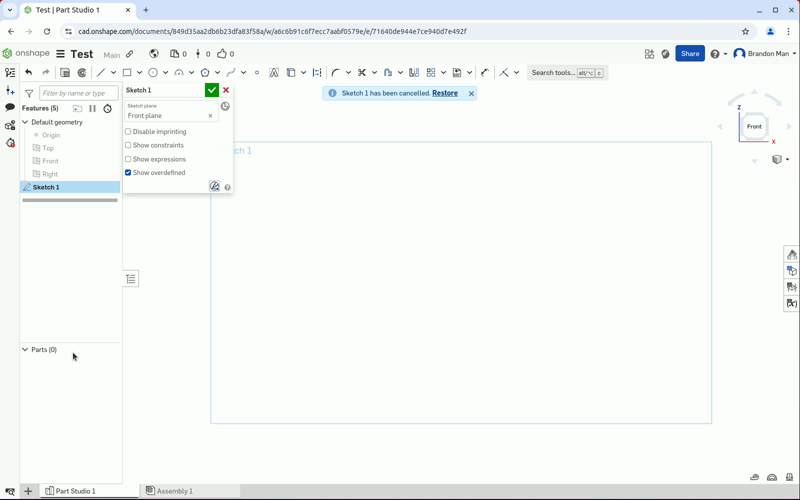
key(c)
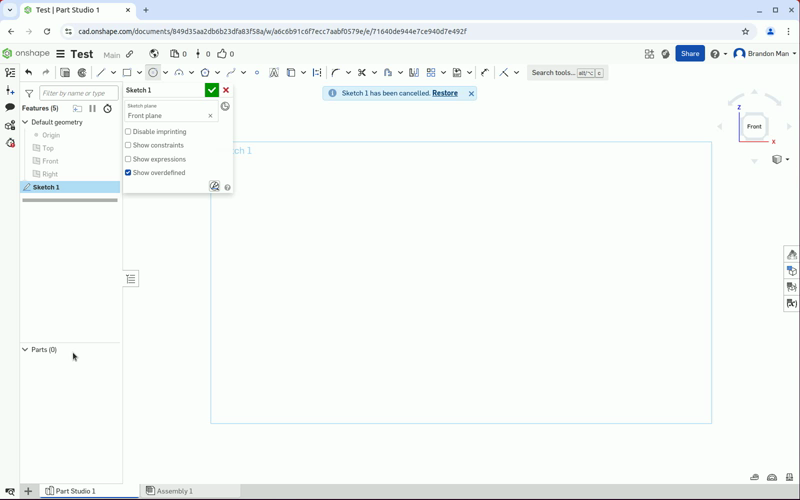
key_down(shift)
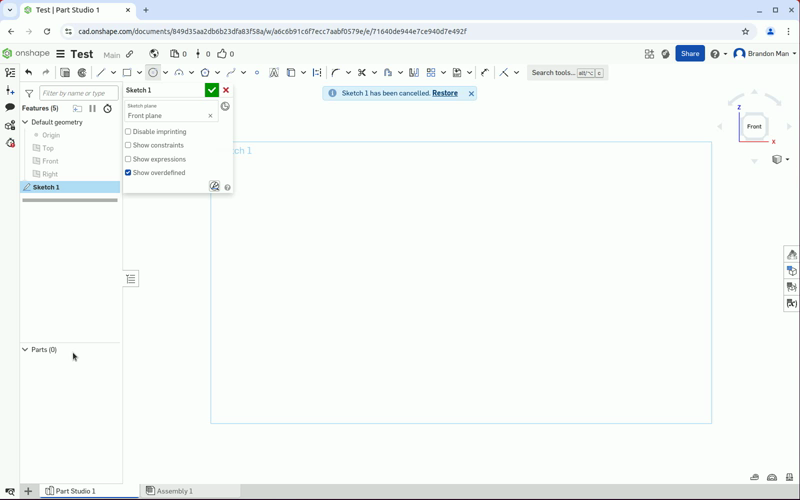
mouse_move(460, 282)
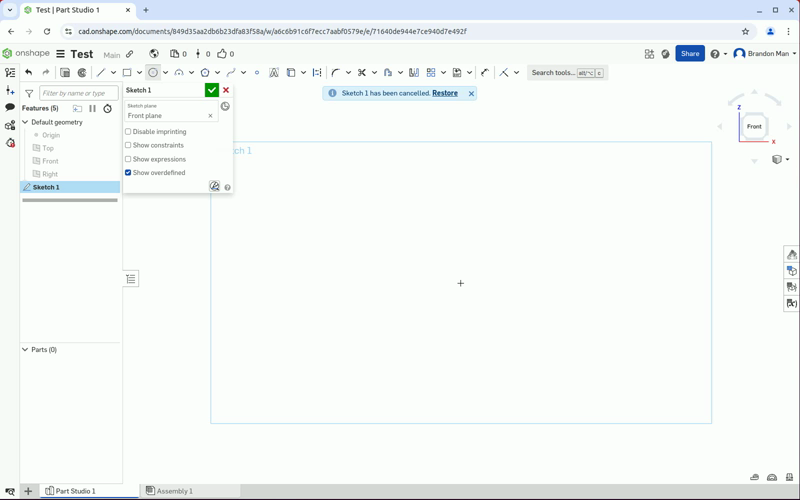
click(460, 282)
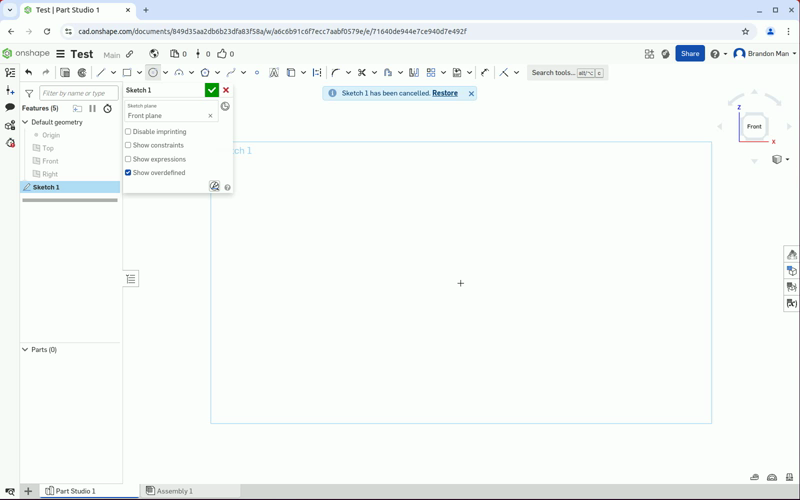
key_up(shift)
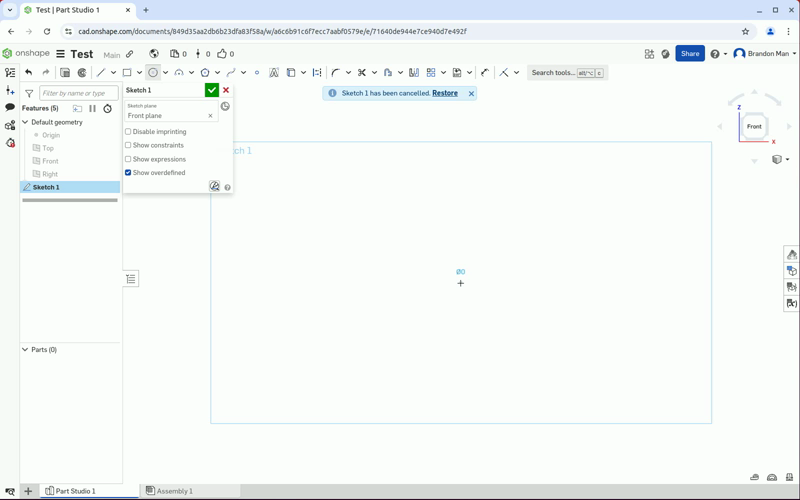
mouse_move(505, 282)
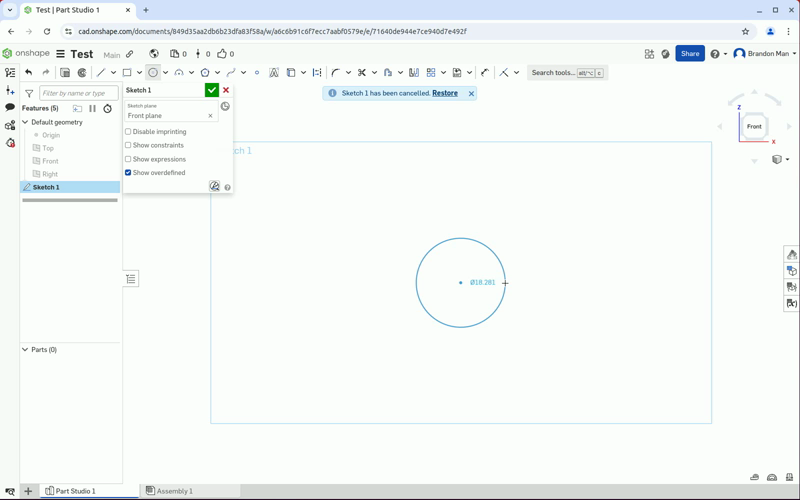
click(505, 282)
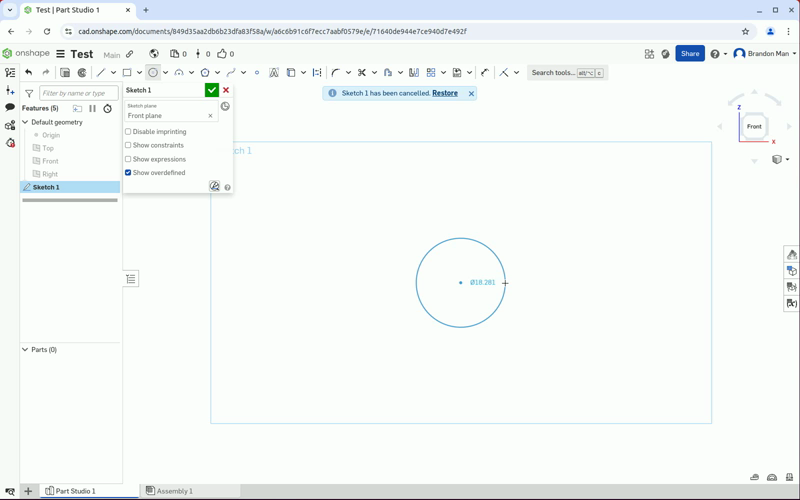
key(esc)
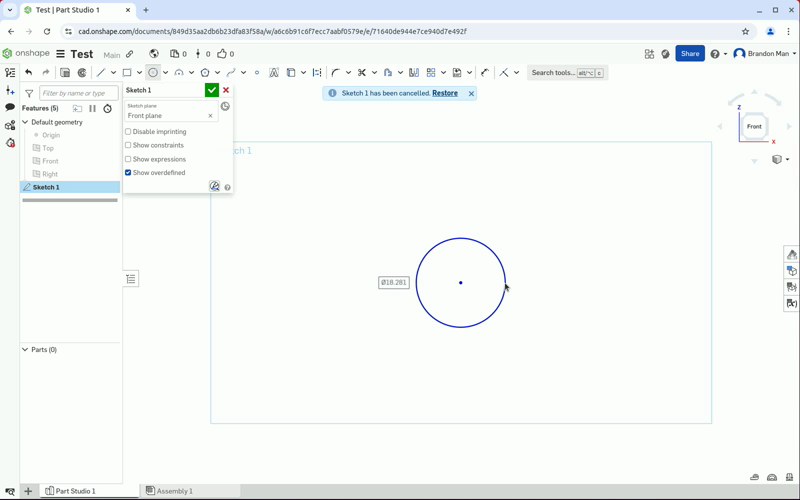
key(c)
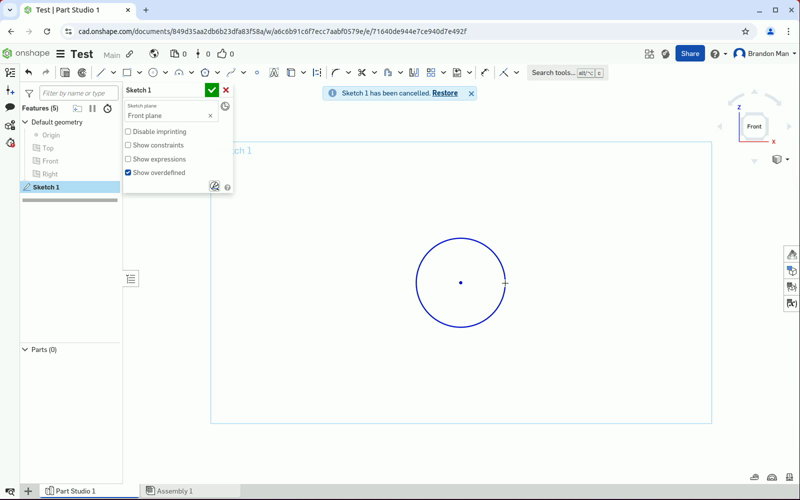
key_down(shift)
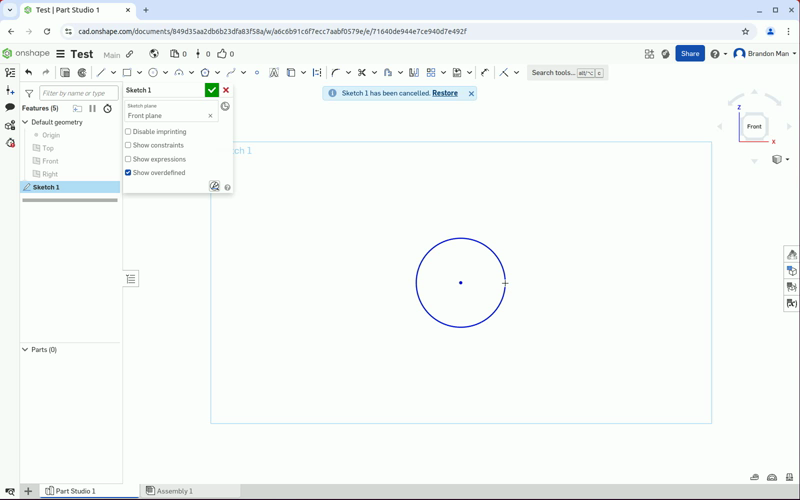
mouse_move(460, 282)
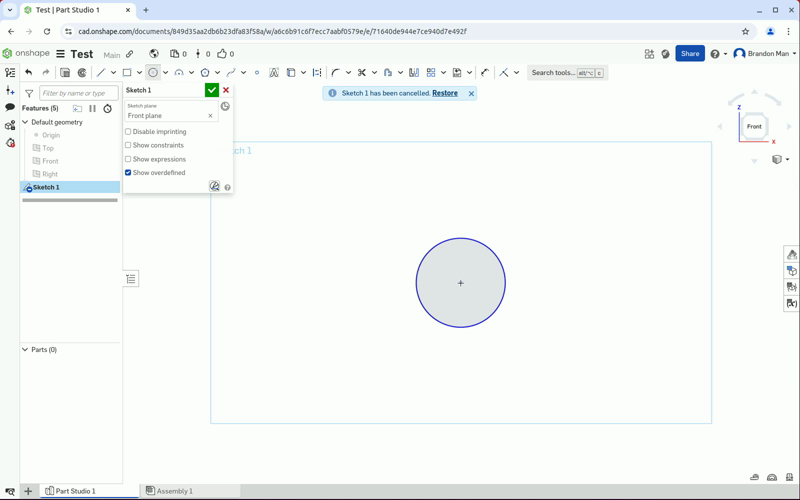
click(460, 282)
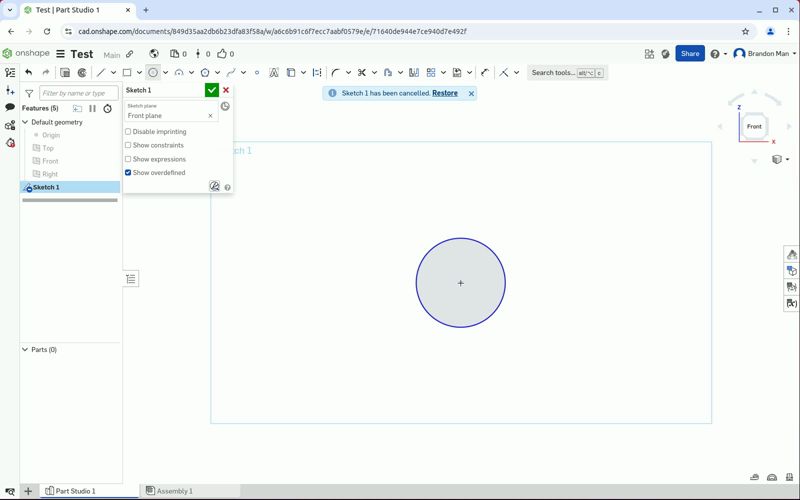
key_up(shift)
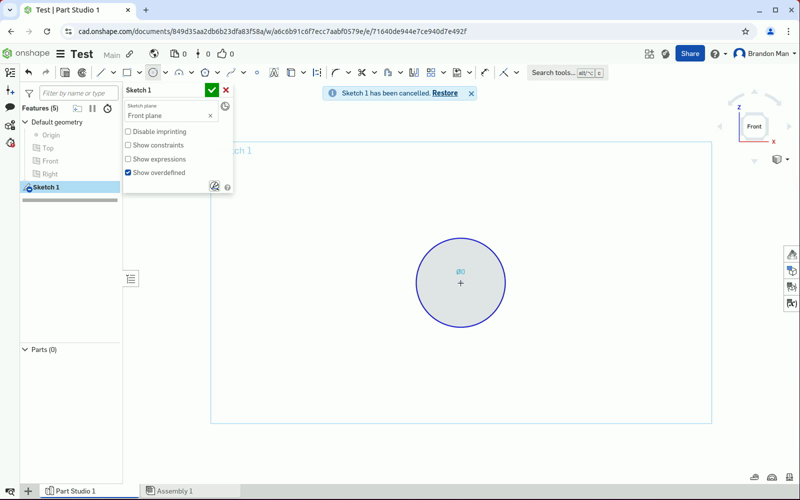
mouse_move(478, 282)
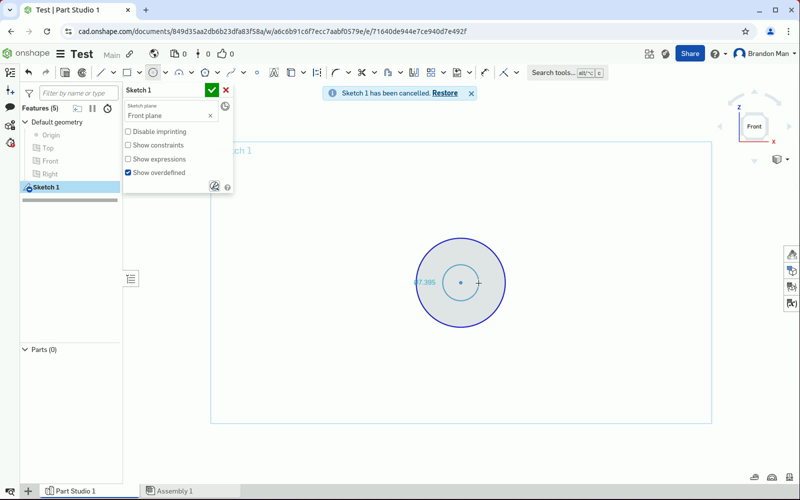
click(478, 282)
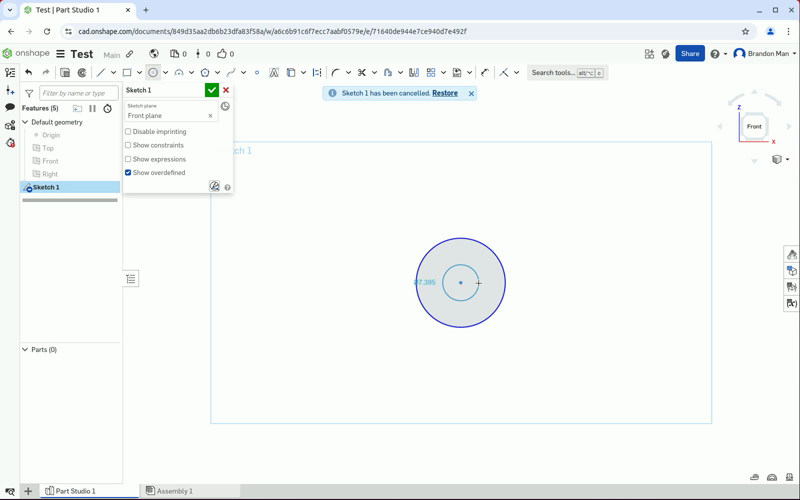
key(esc)
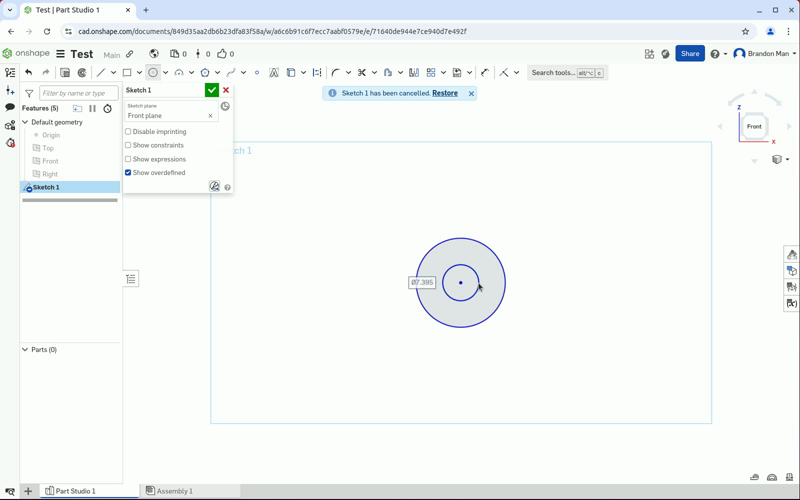
mouse_move(463, 243)
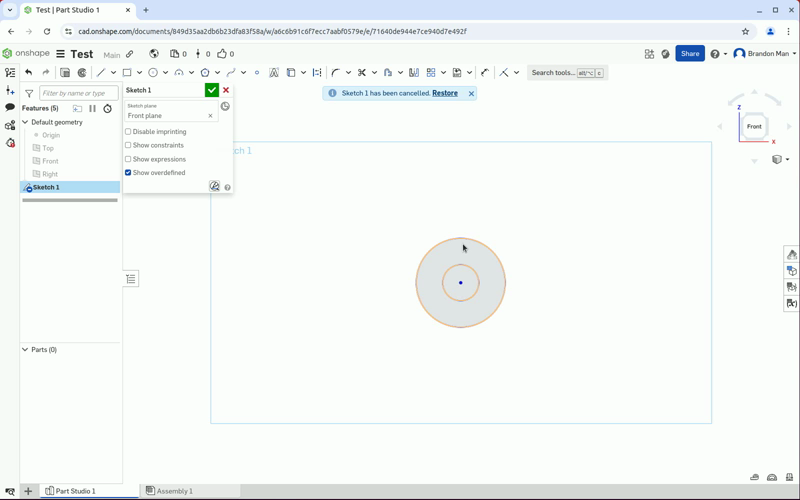
click(463, 243)
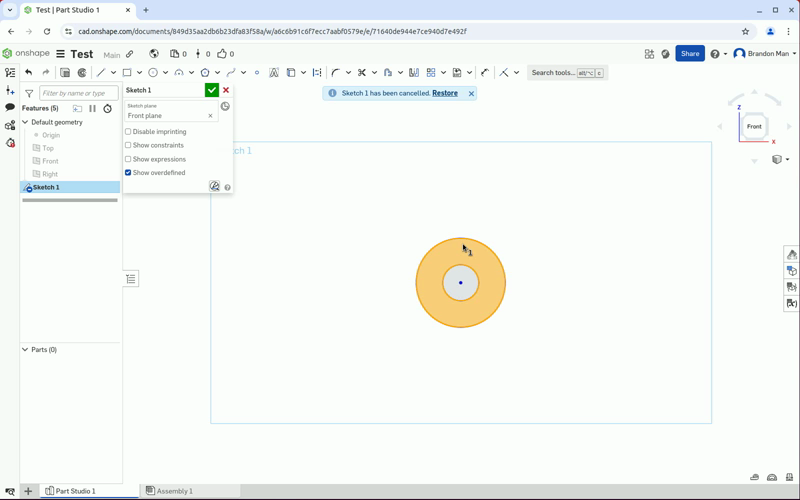
mouse_move(73, 352)
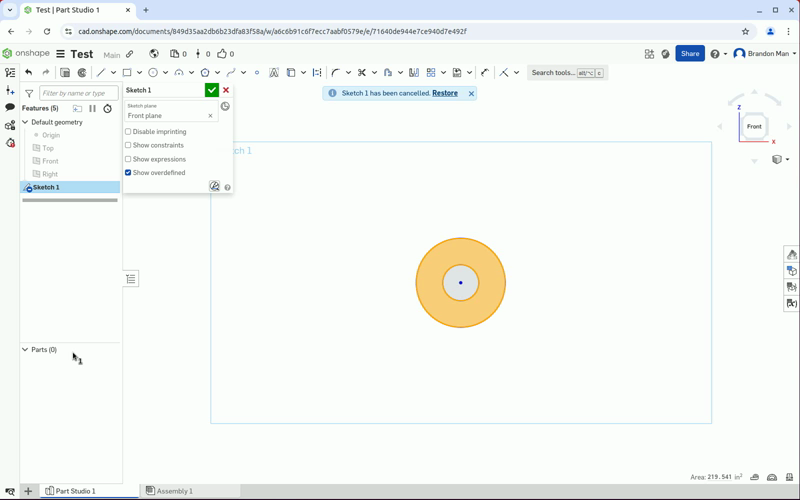
key(shift+y)
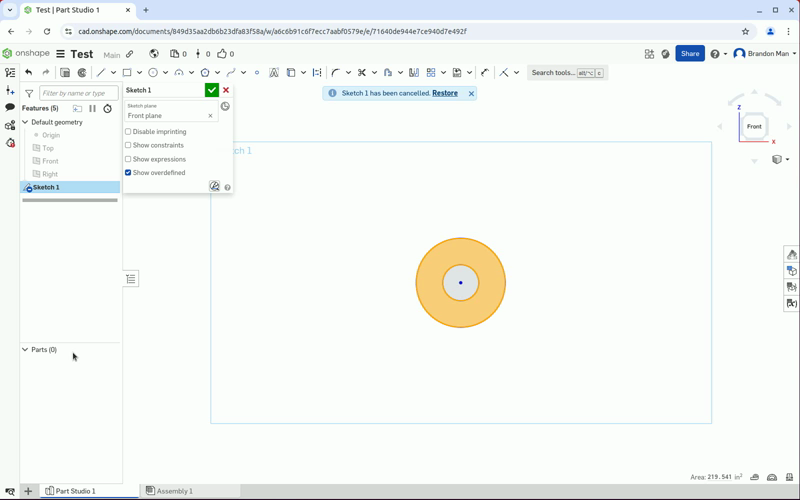
key(shift+e)
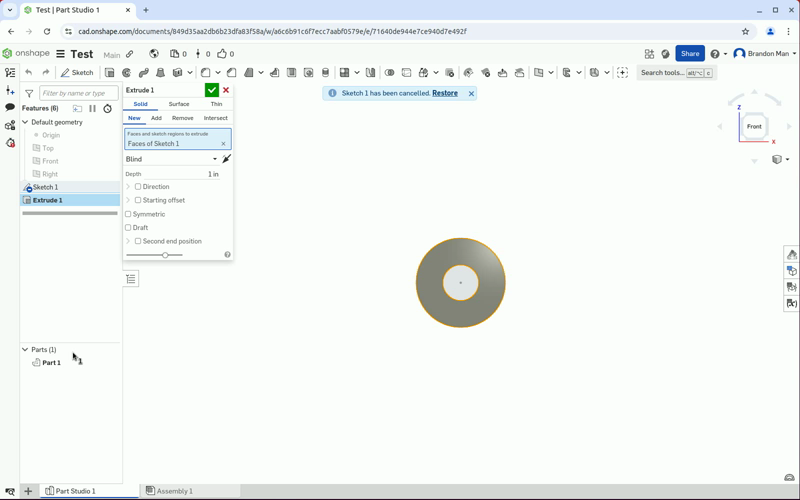
mouse_move(143, 106)
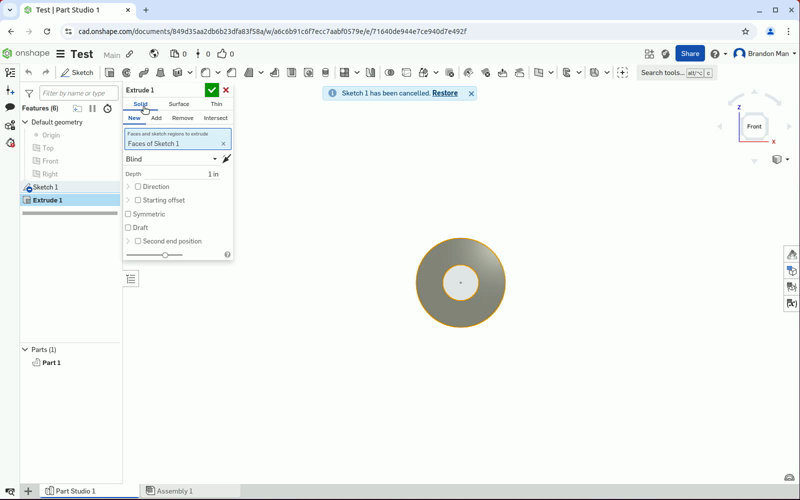
click(143, 106)
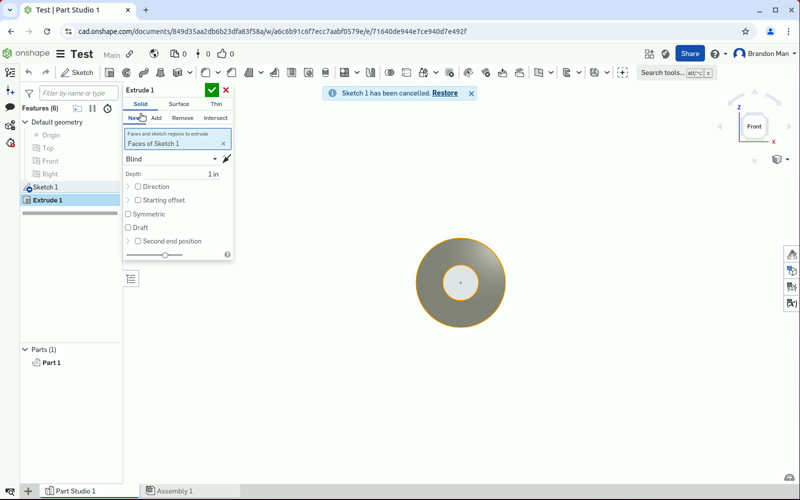
mouse_move(137, 120)
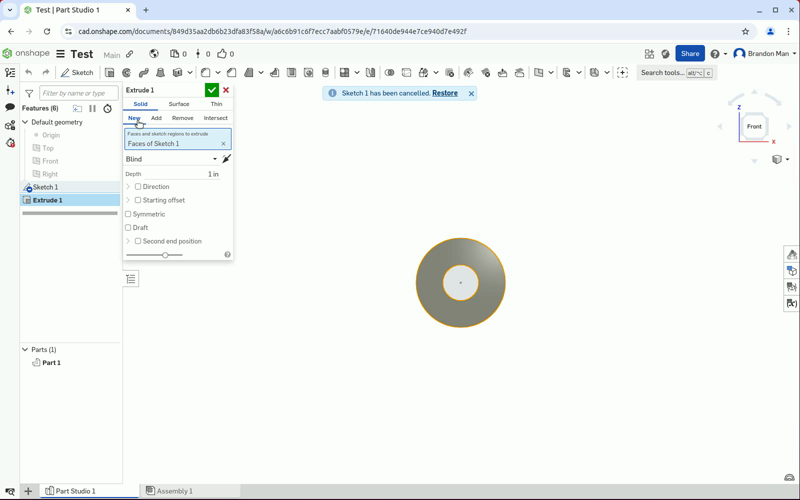
click(137, 120)
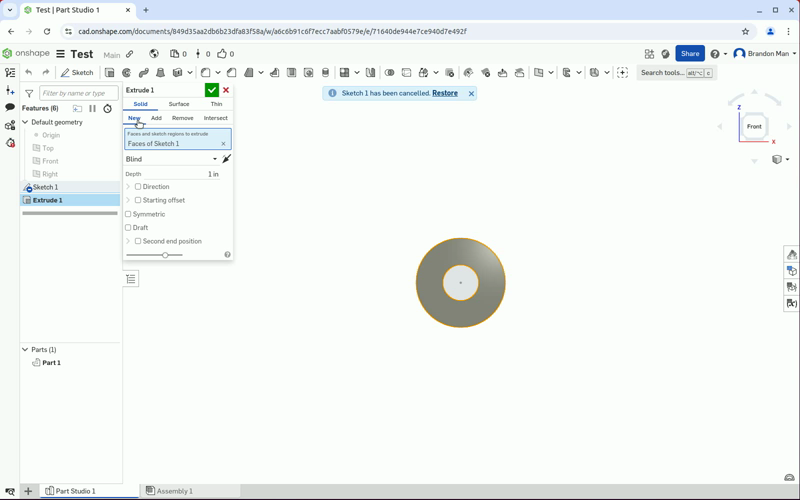
key(tab, 4)
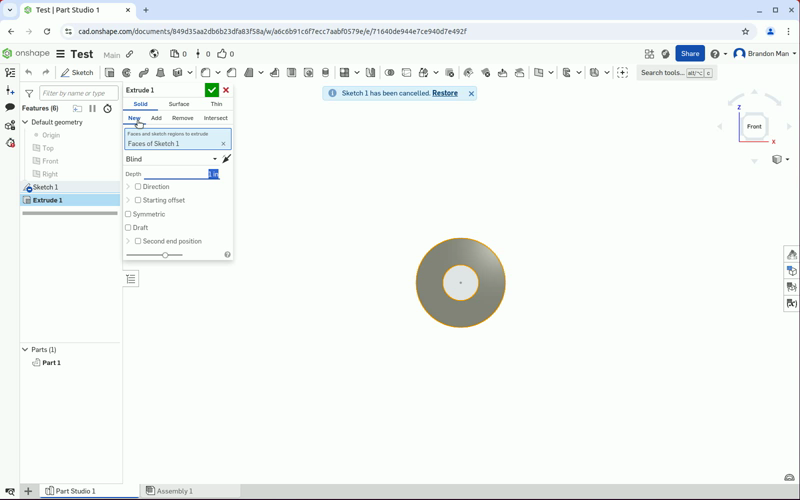
text(3.611)
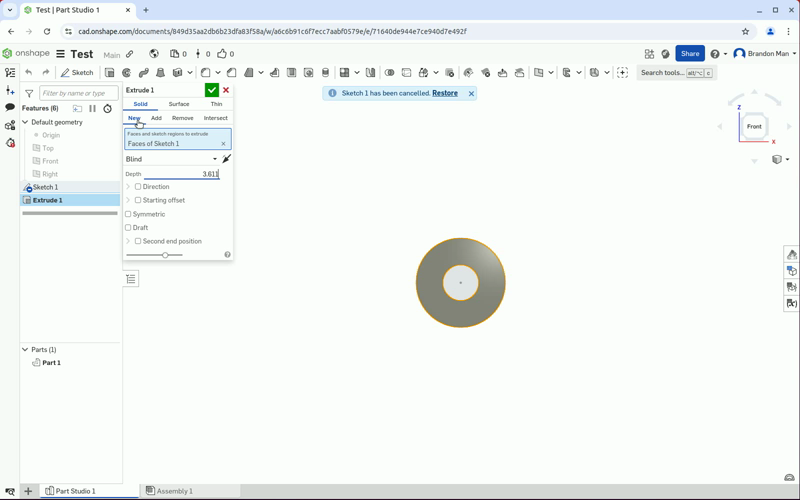
key(enter)
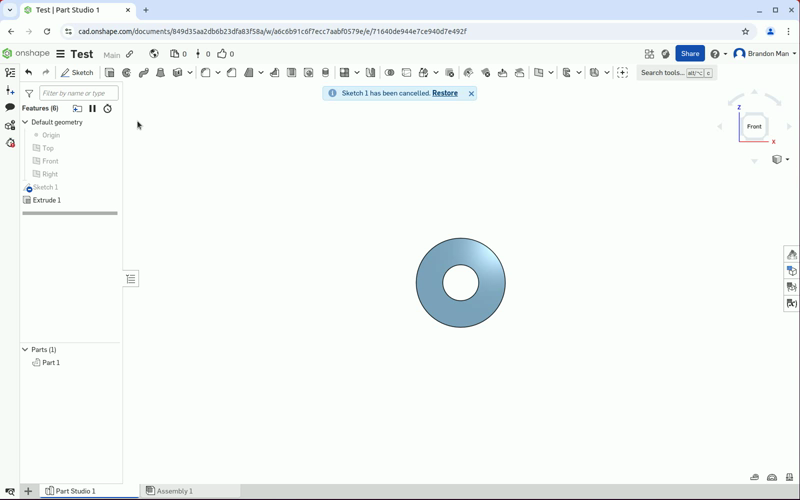
key(shift+h)
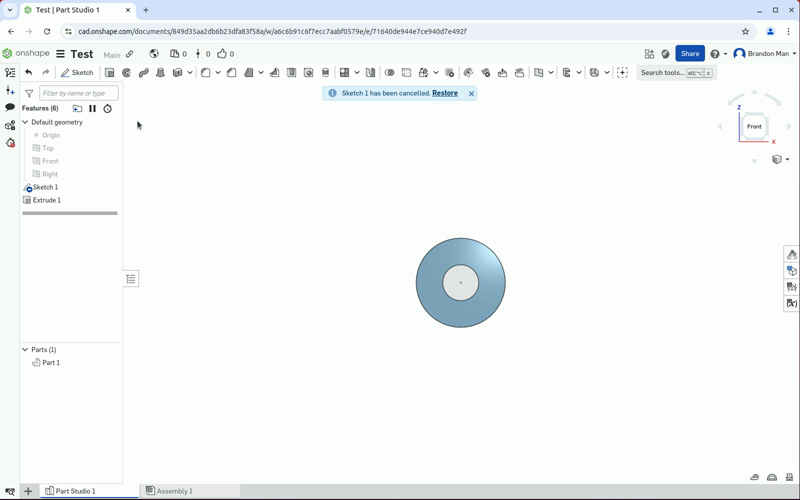
key(shift+h)
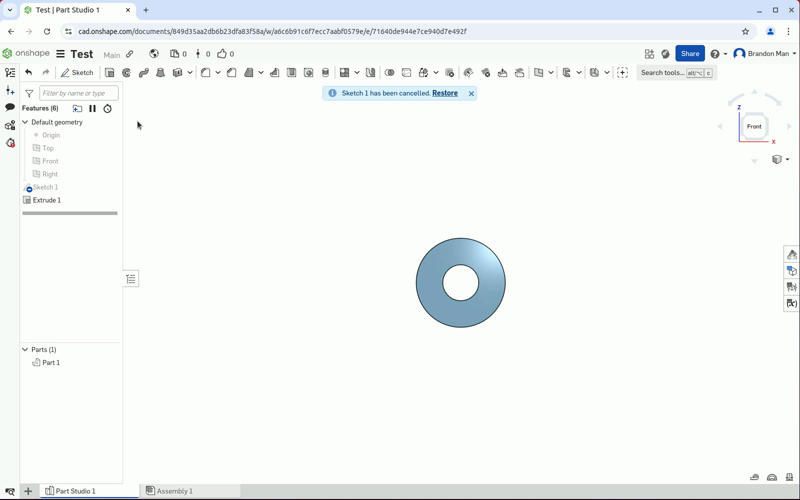
mouse_move(73, 189)
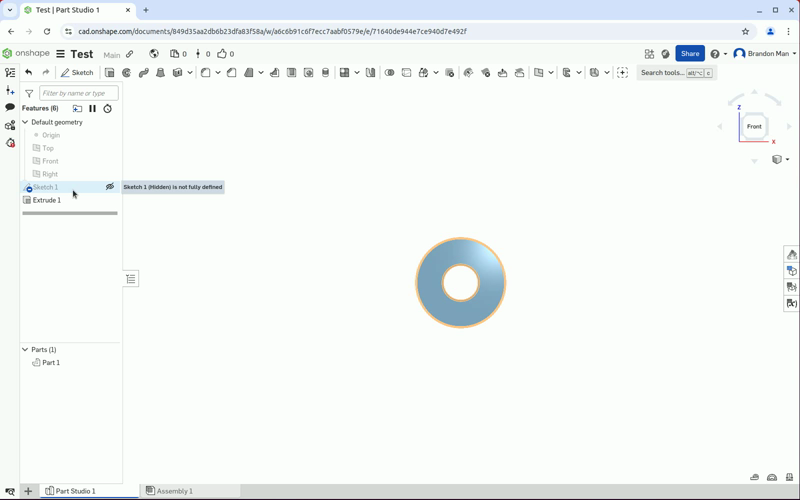
click(73, 189)
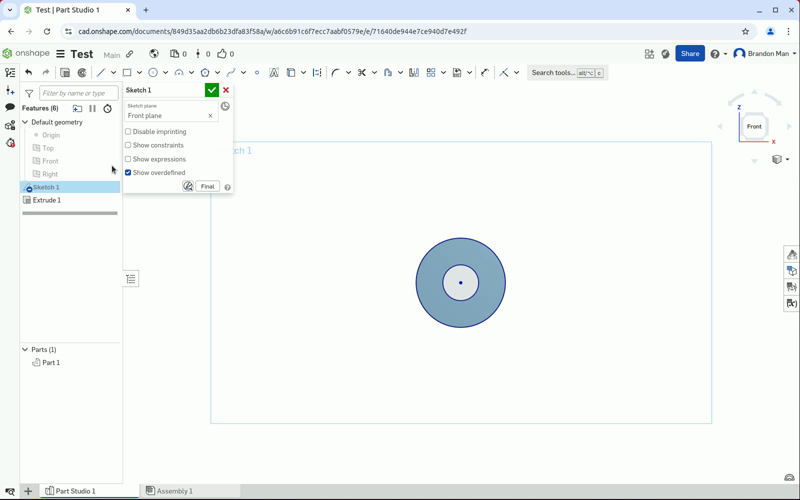
mouse_move(229, 92)
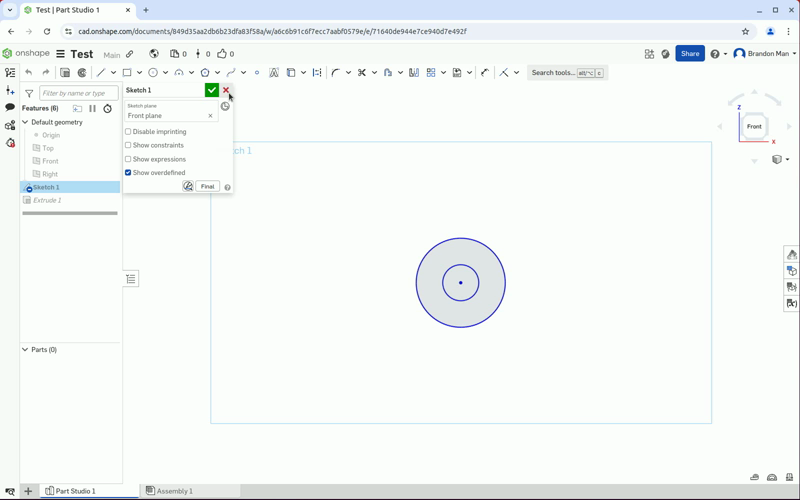
click(229, 92)
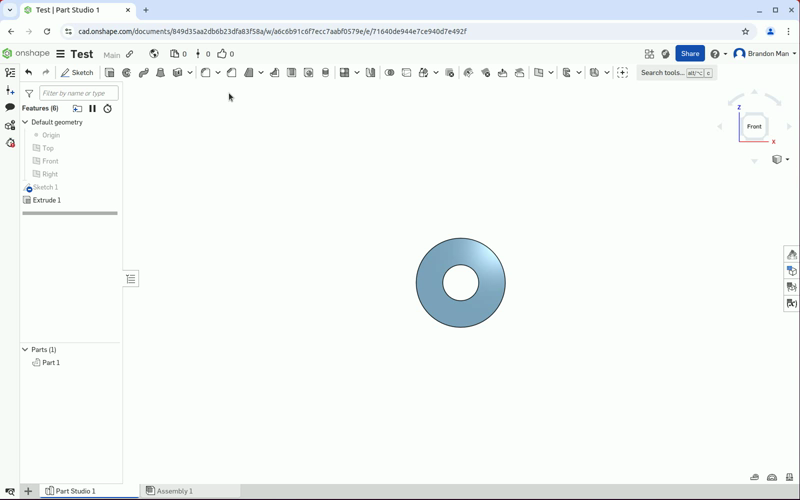
mouse_move(541, 75)
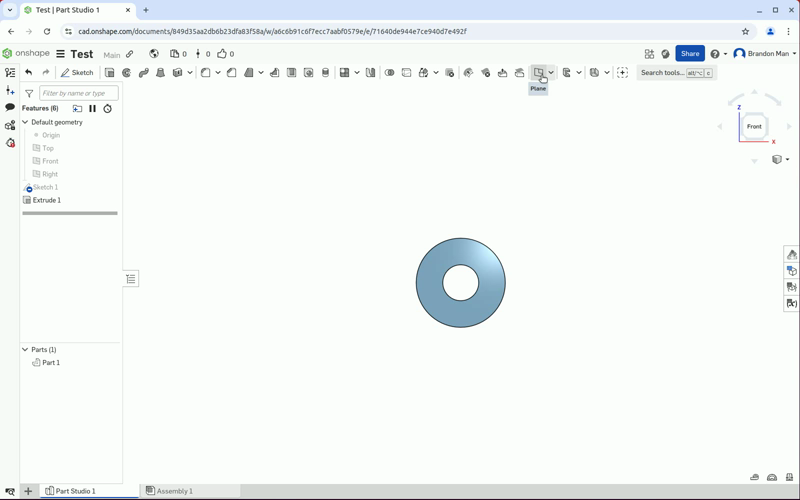
click(541, 75)
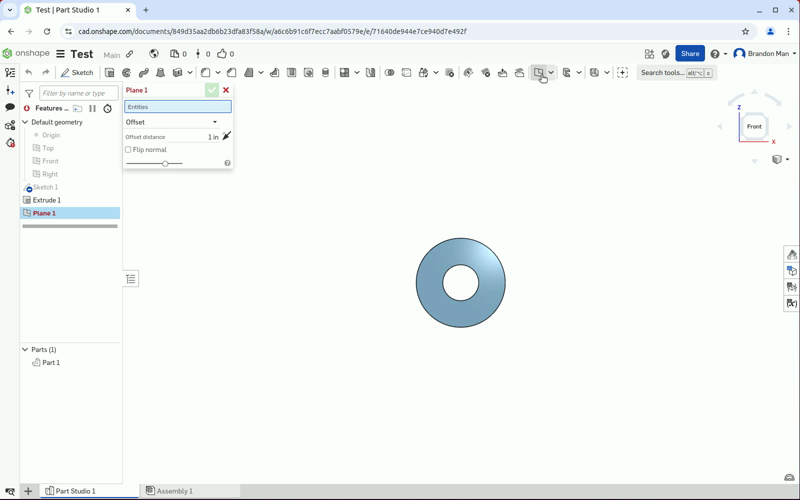
mouse_move(73, 163)
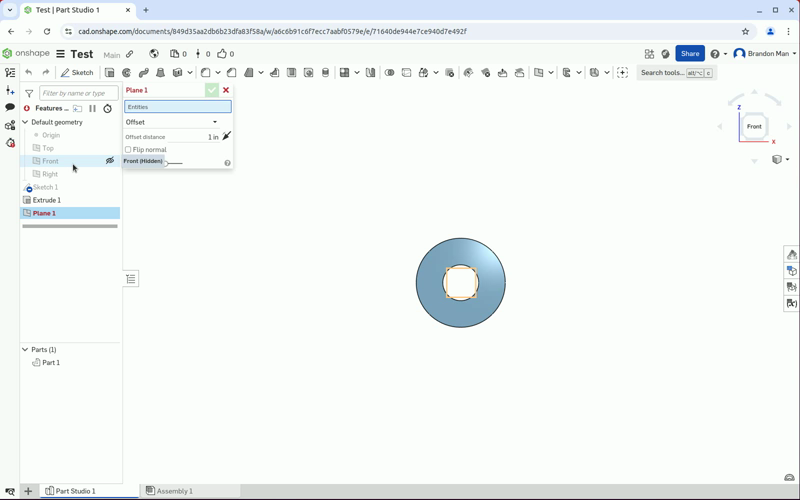
click(73, 163)
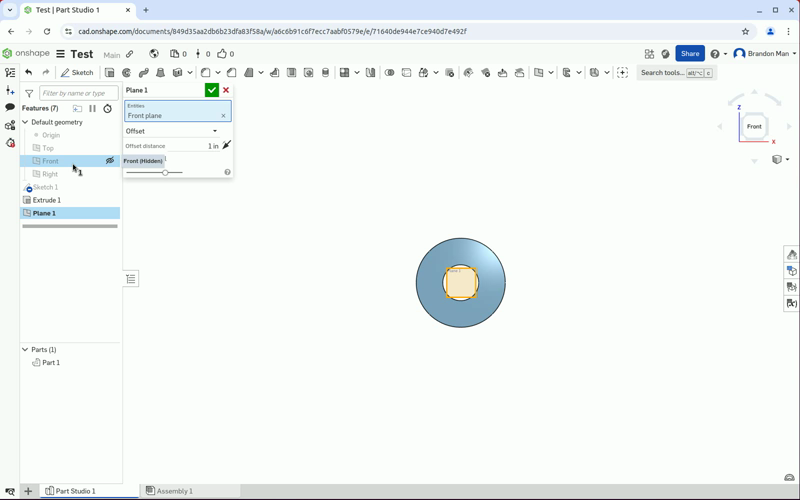
key(tab, 2)
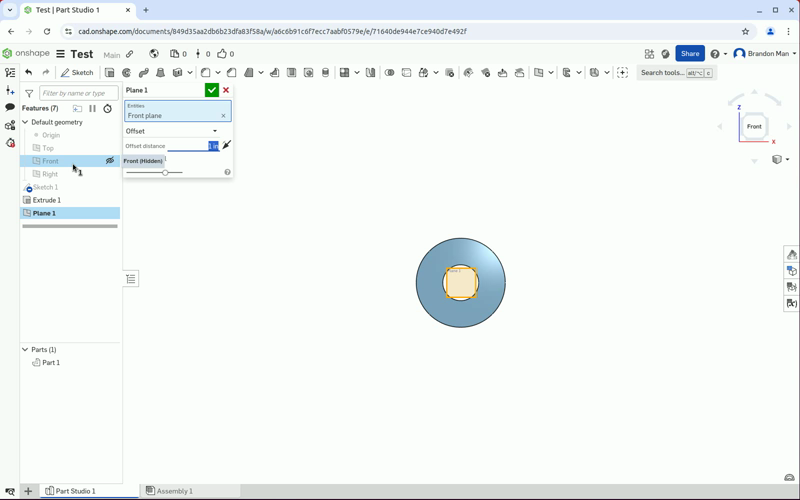
text(3.605)
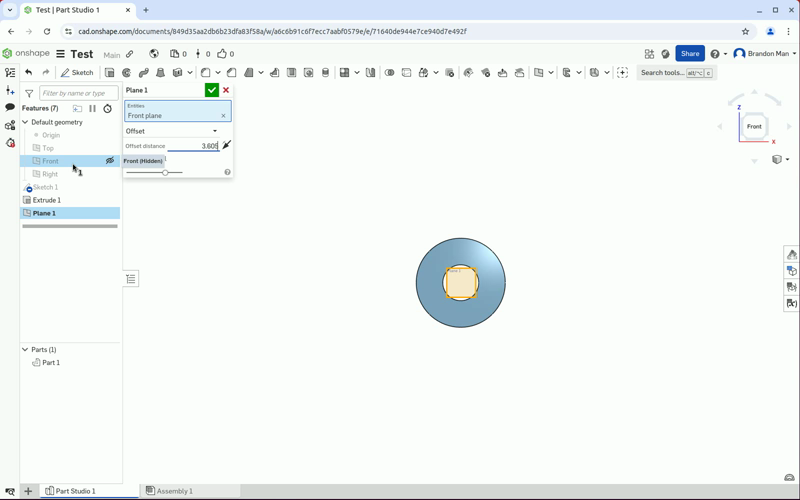
key(enter, 2)
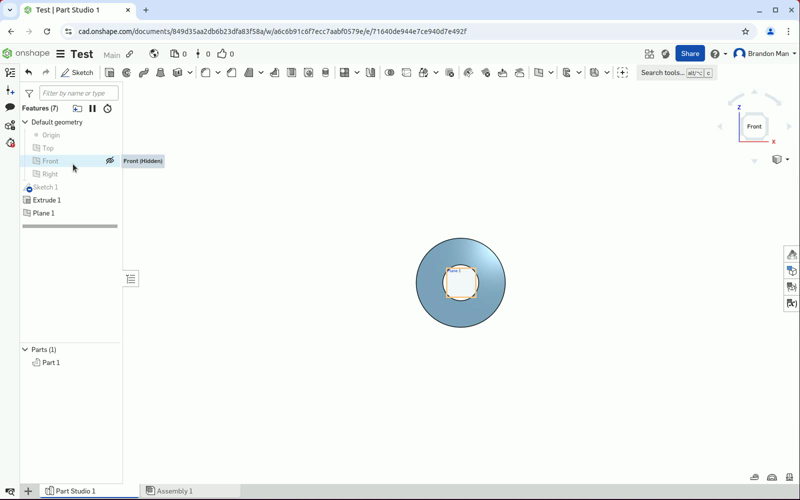
key(shift+s)
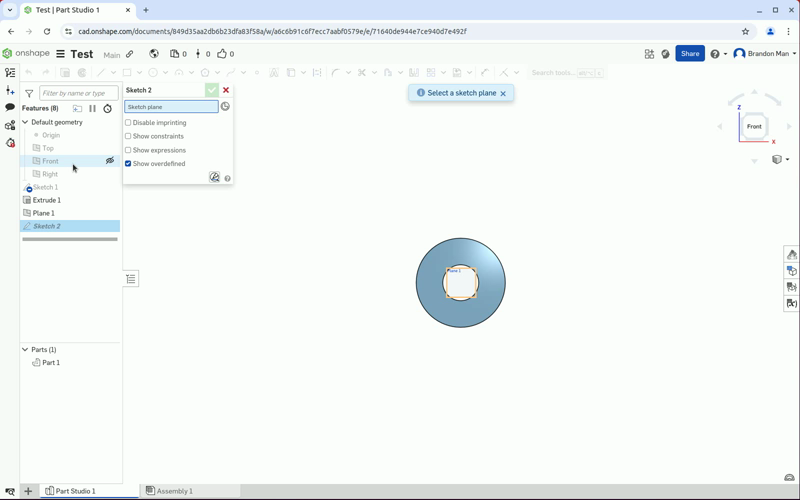
mouse_move(73, 215)
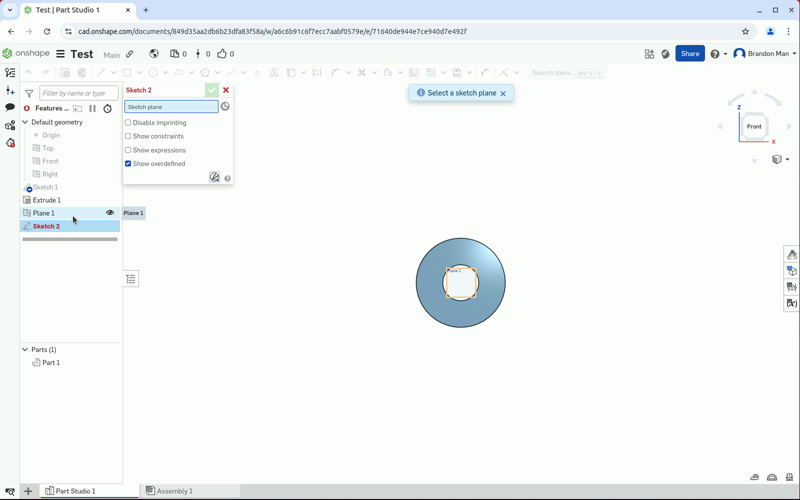
click(73, 215)
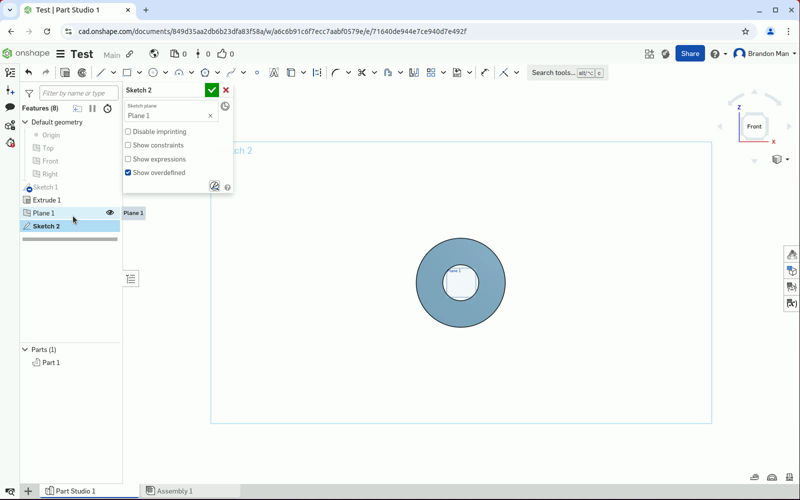
mouse_move(73, 352)
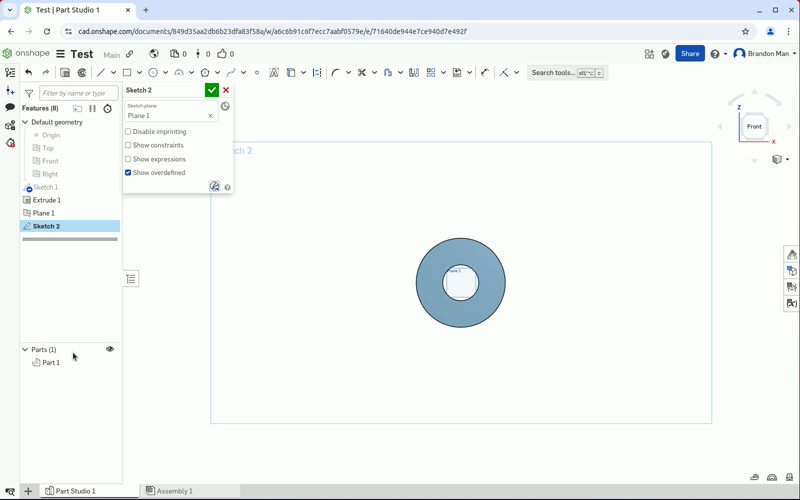
key(y)
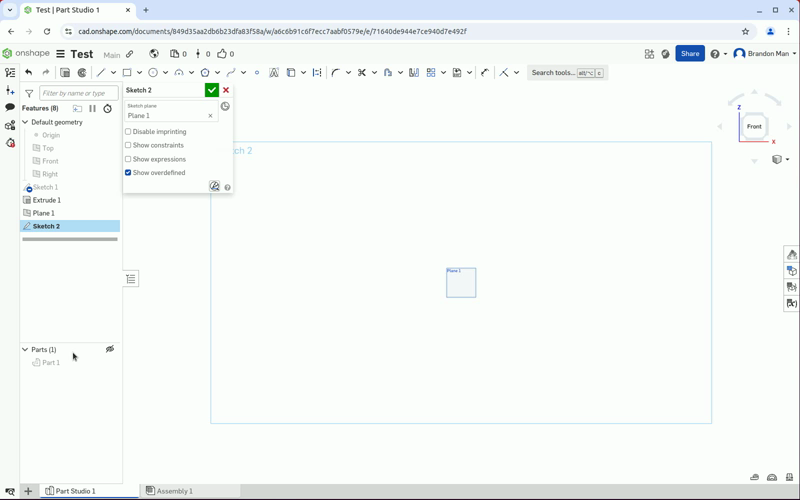
key(c)
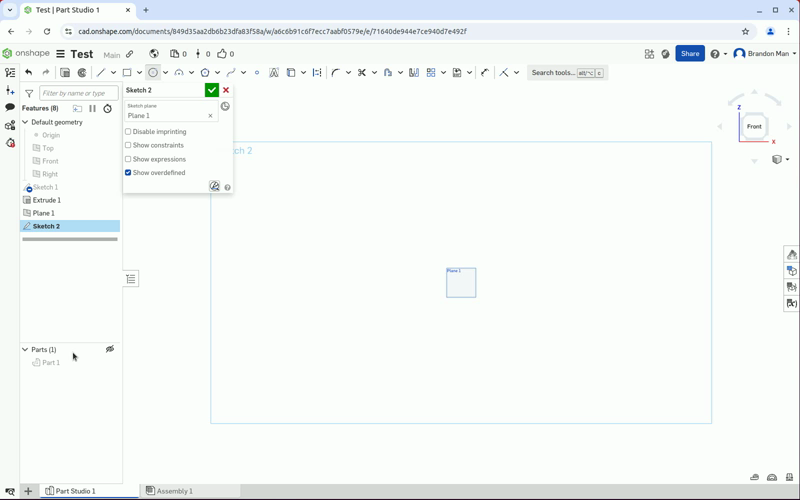
key_down(shift)
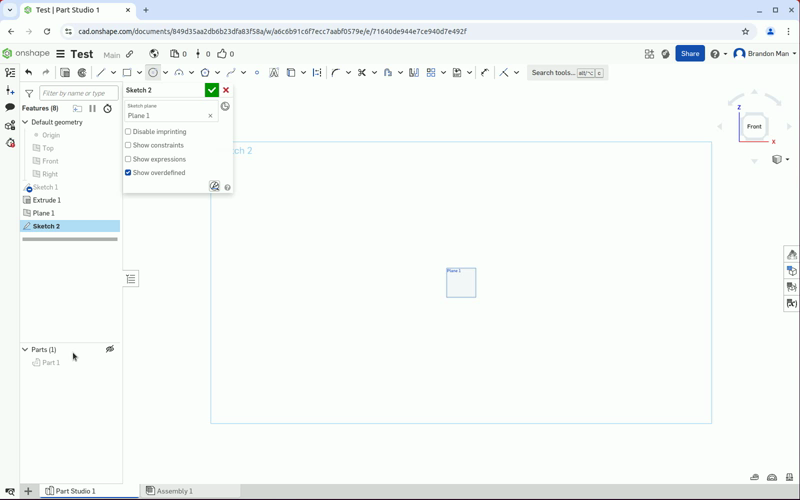
mouse_move(460, 282)
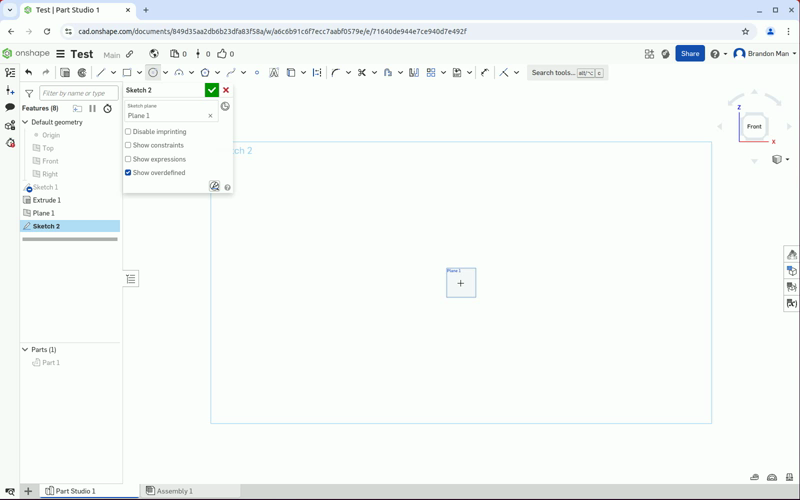
click(460, 282)
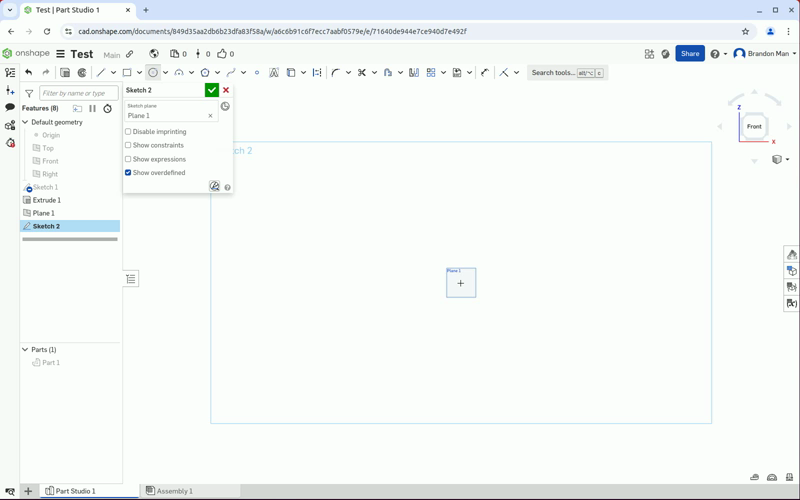
key_up(shift)
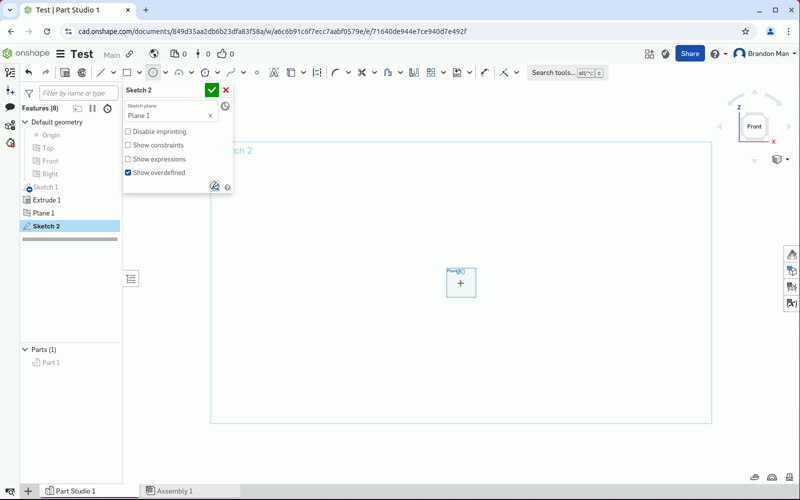
mouse_move(492, 282)
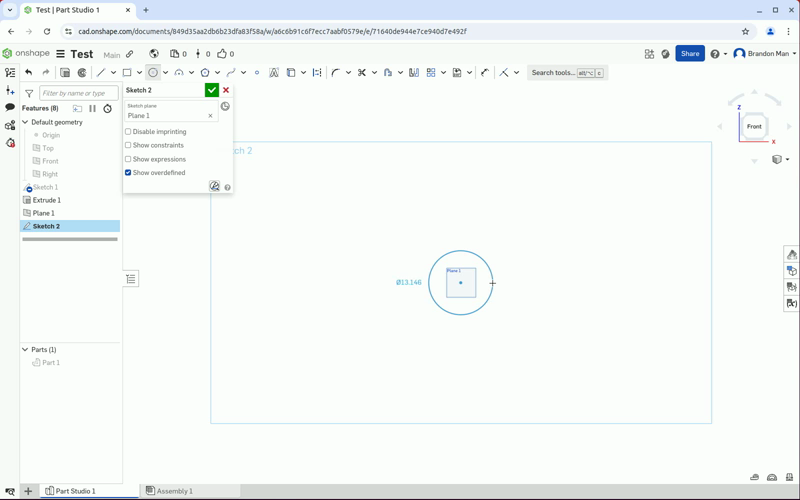
click(492, 282)
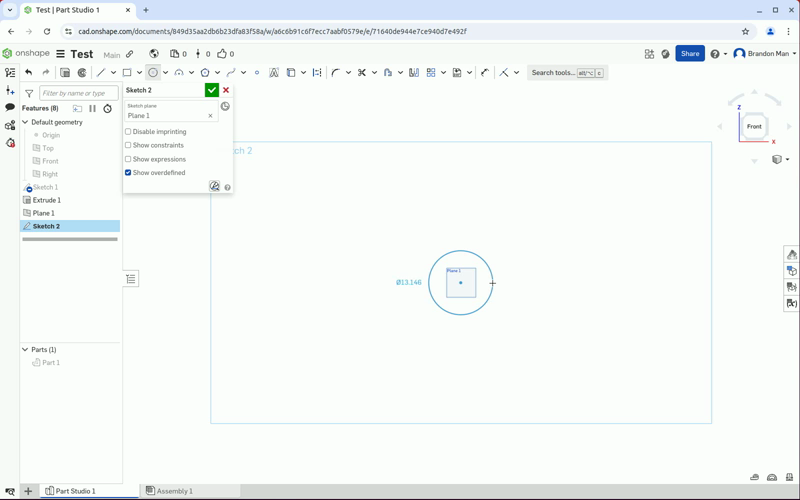
key(esc)
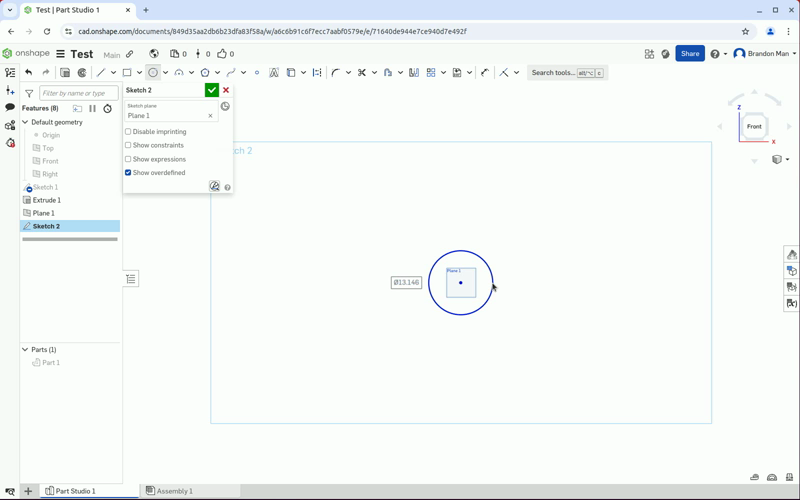
key(c)
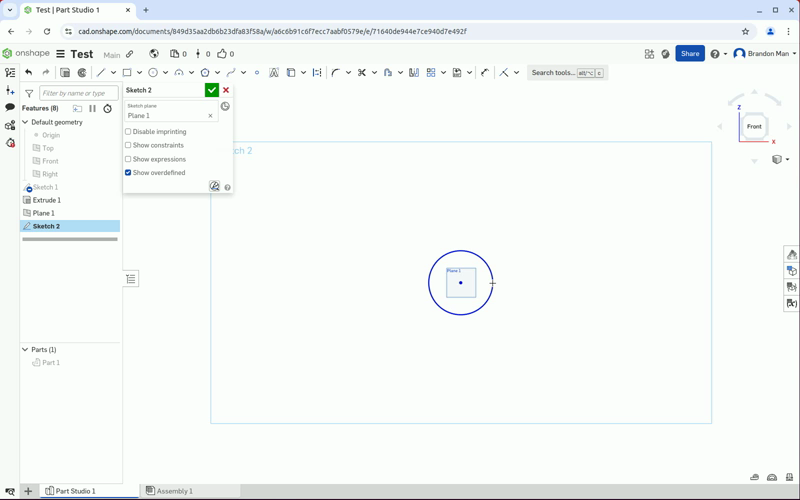
key_down(shift)
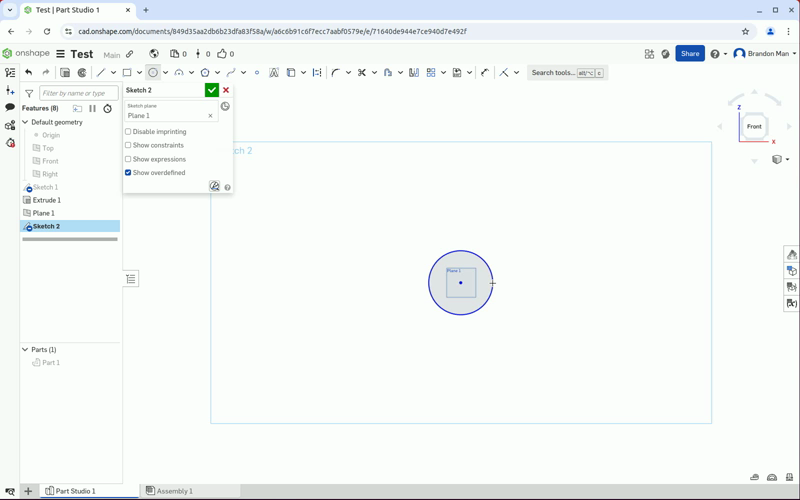
mouse_move(460, 282)
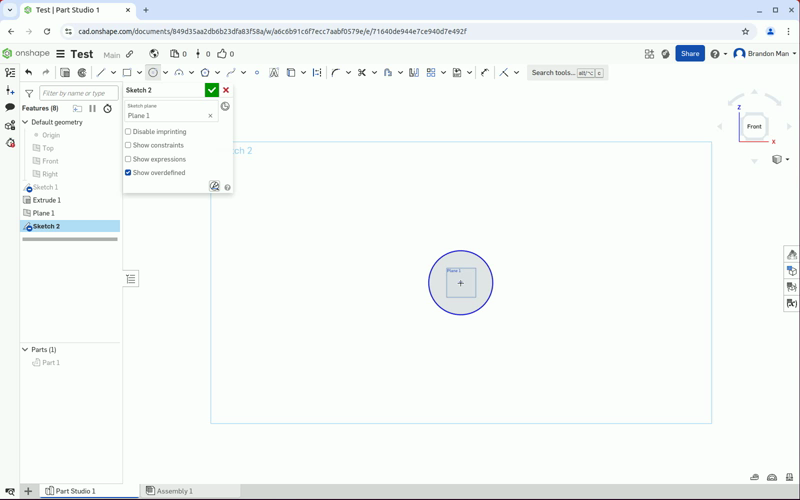
click(460, 282)
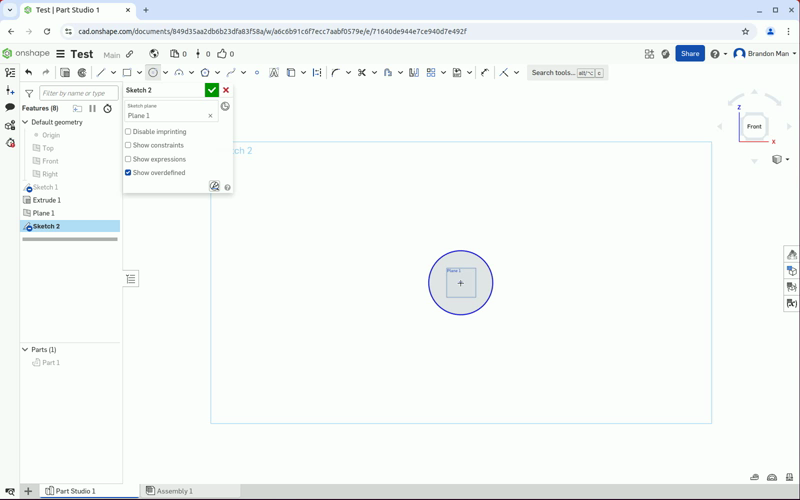
key_up(shift)
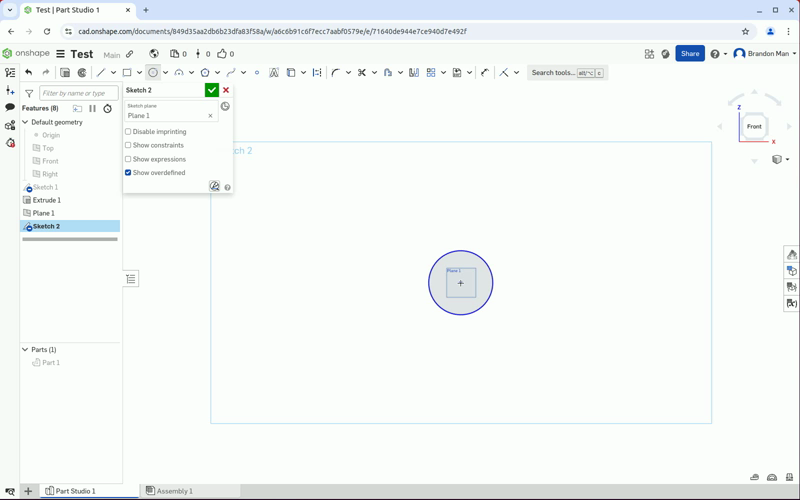
mouse_move(478, 282)
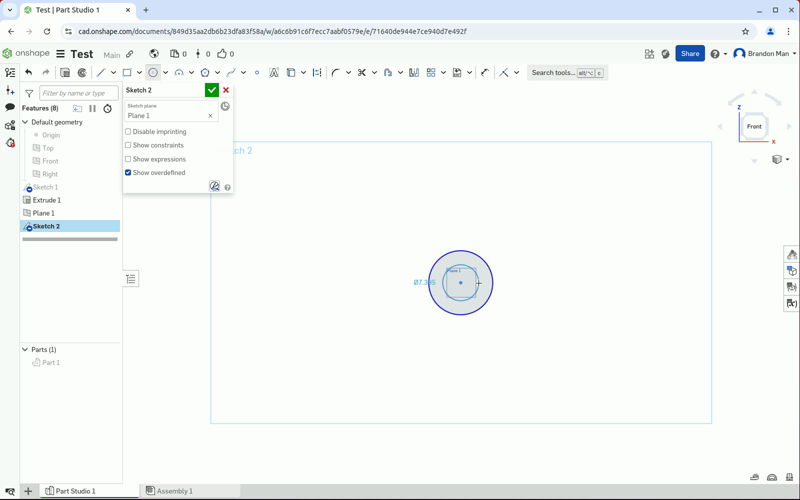
click(478, 282)
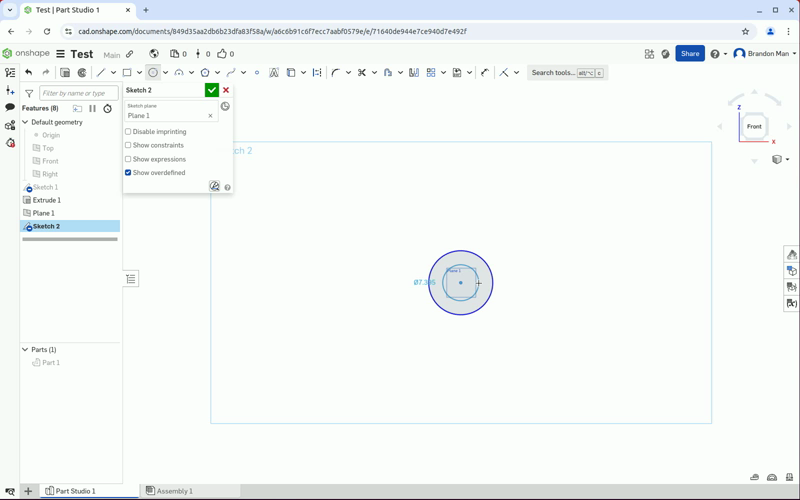
key(esc)
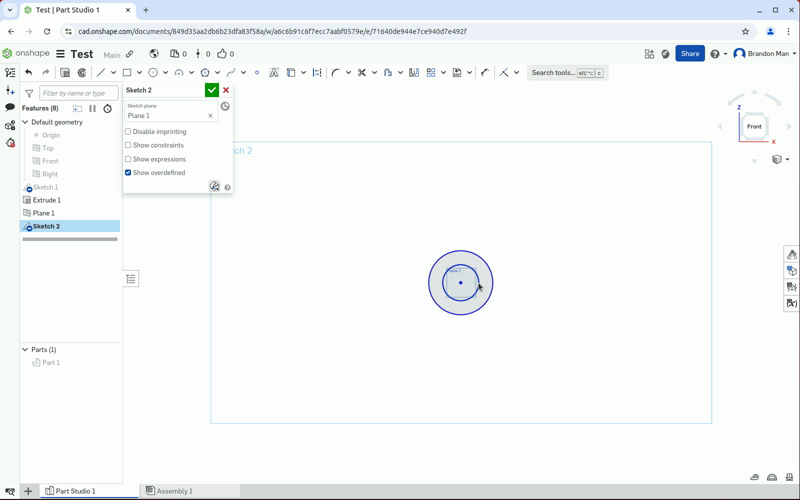
mouse_move(489, 277)
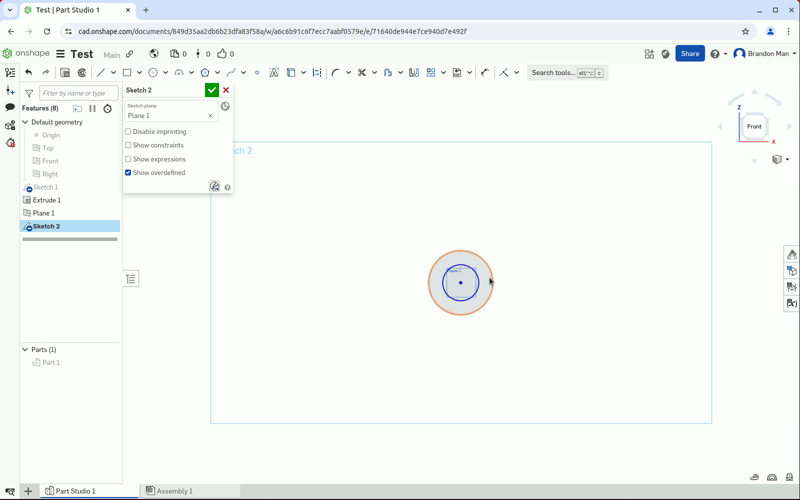
click(489, 277)
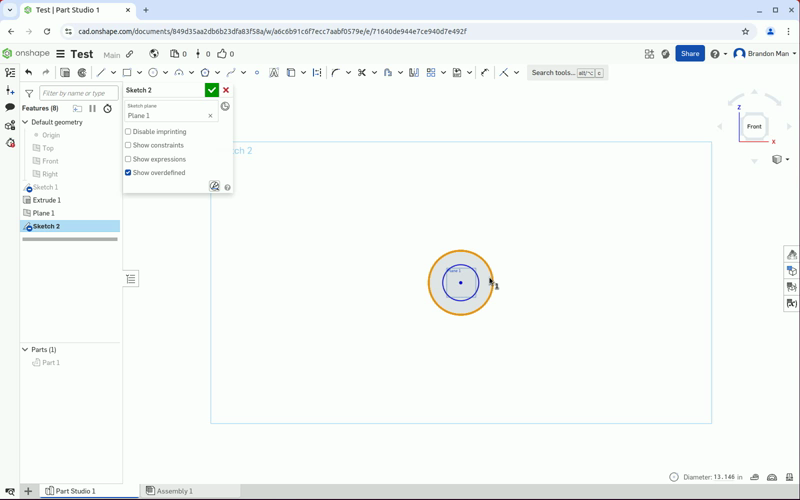
mouse_move(73, 352)
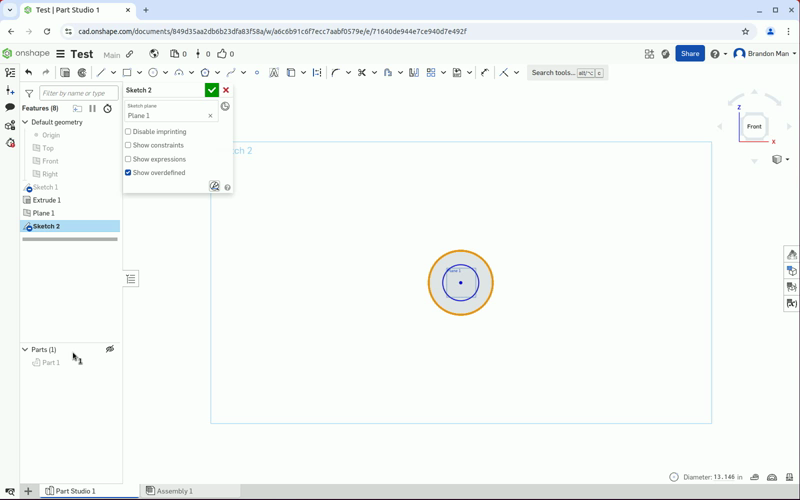
key(shift+y)
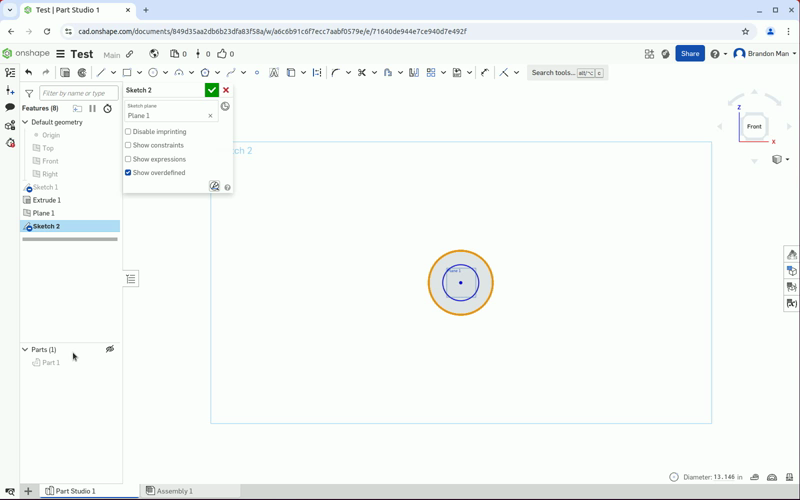
key(shift+e)
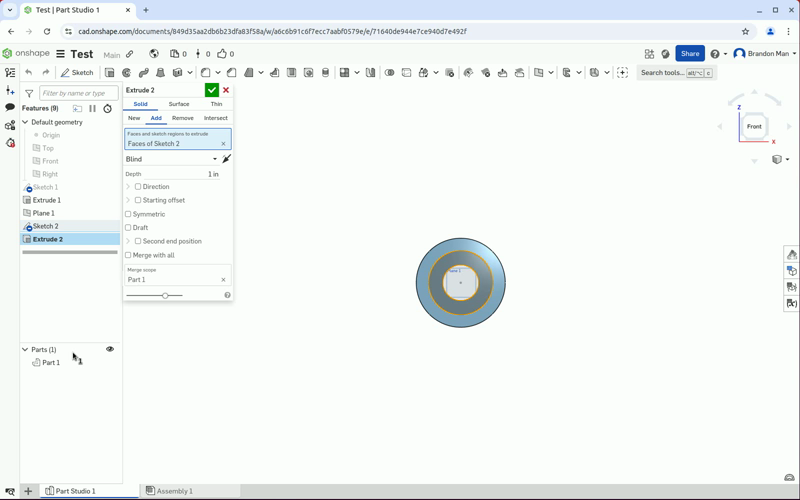
mouse_move(143, 106)
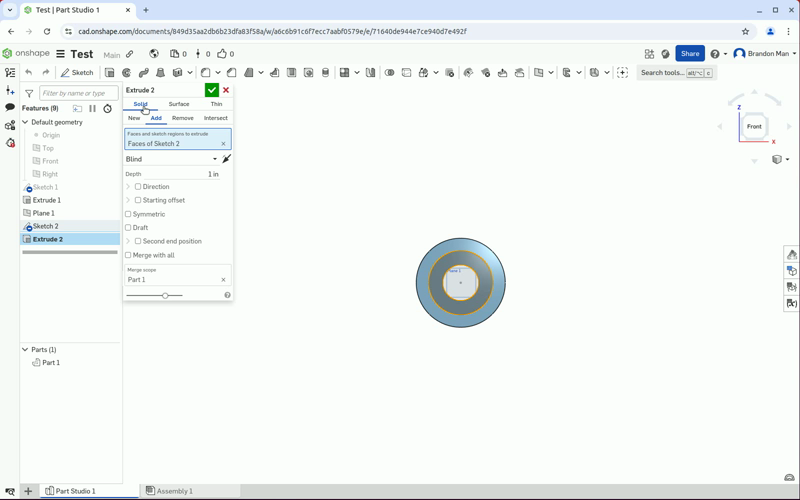
click(143, 106)
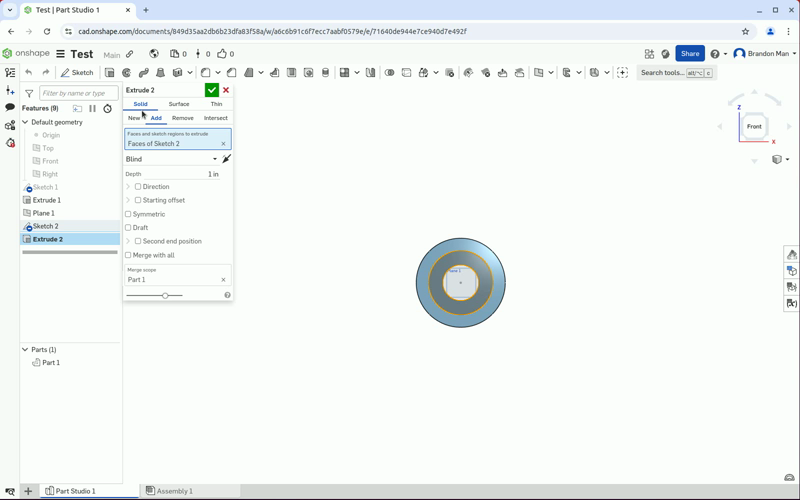
mouse_move(137, 120)
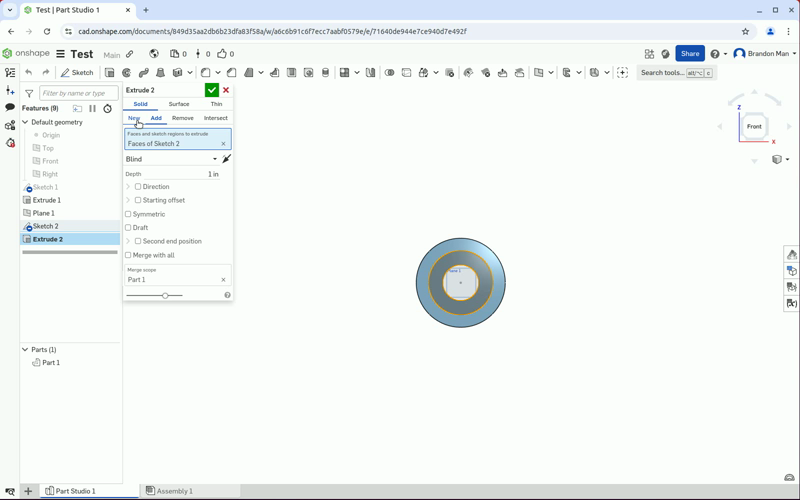
click(137, 120)
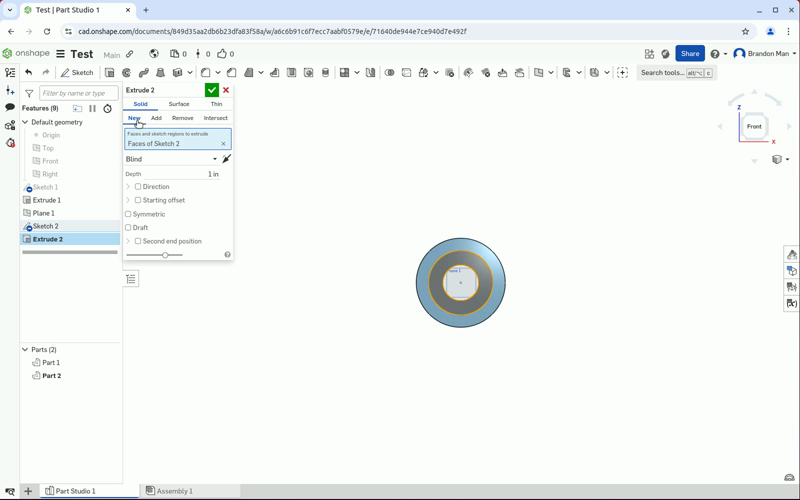
key(tab, 4)
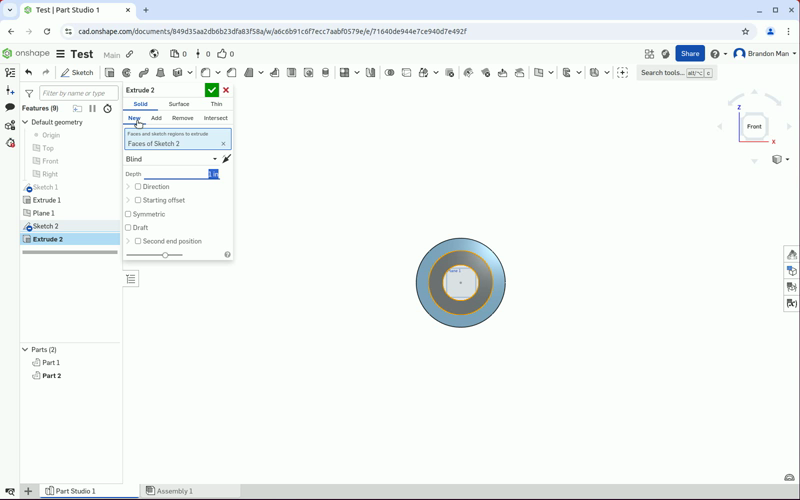
text(1.204)
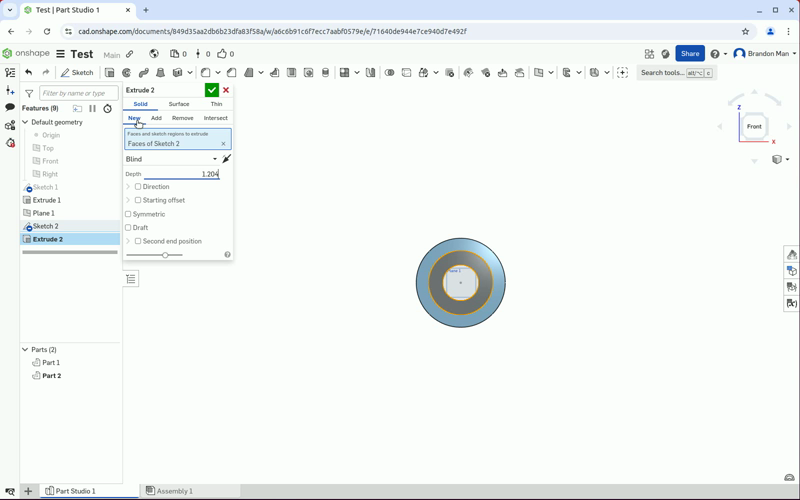
key(enter)
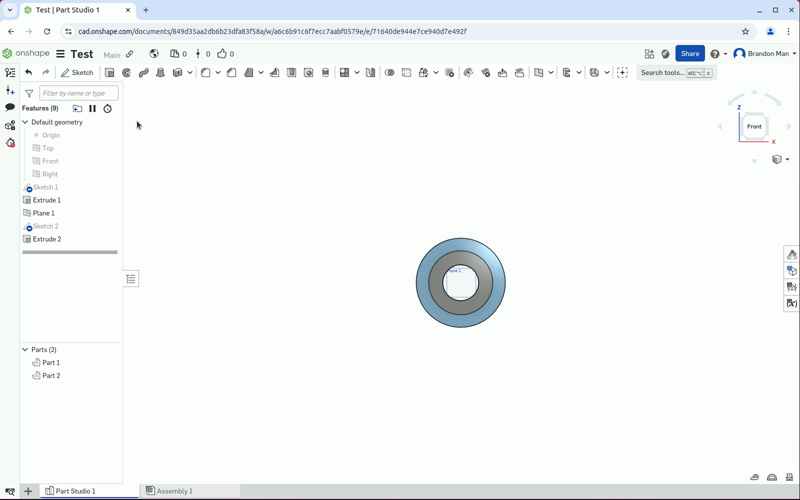
key(shift+h)
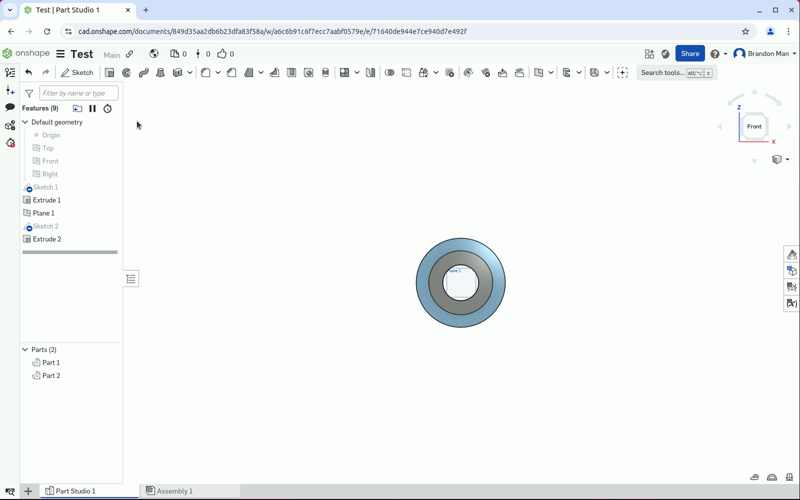
key(shift+h)
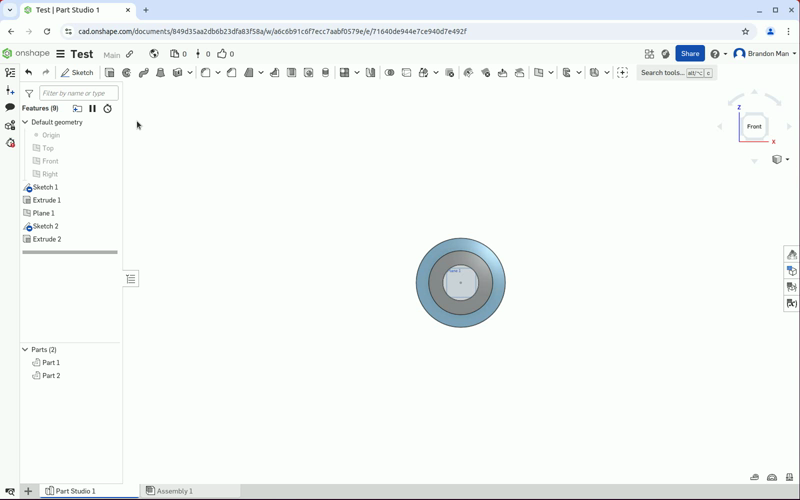
key(shift+7)
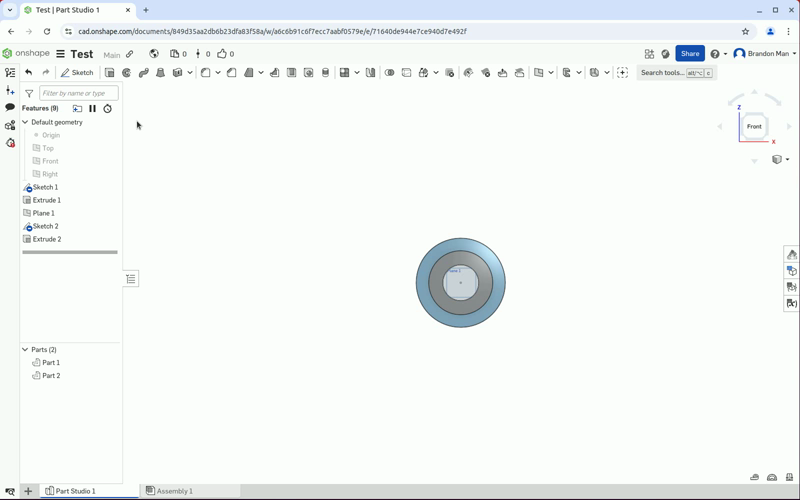
key(left, 2)
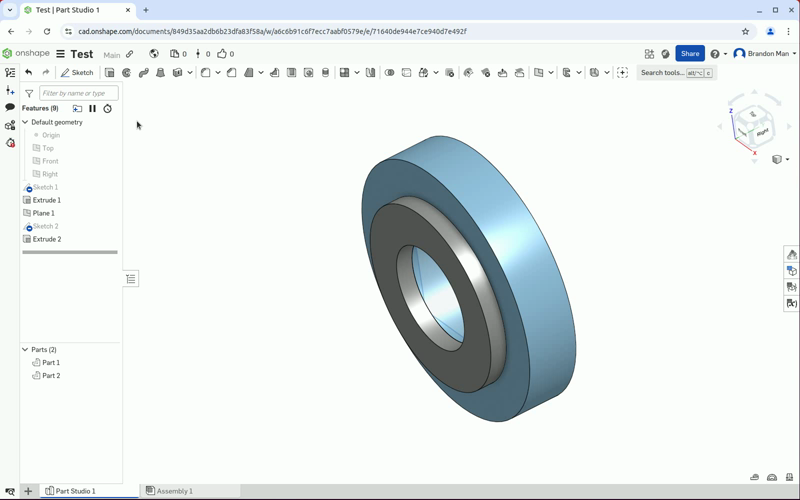
key(down, 2)
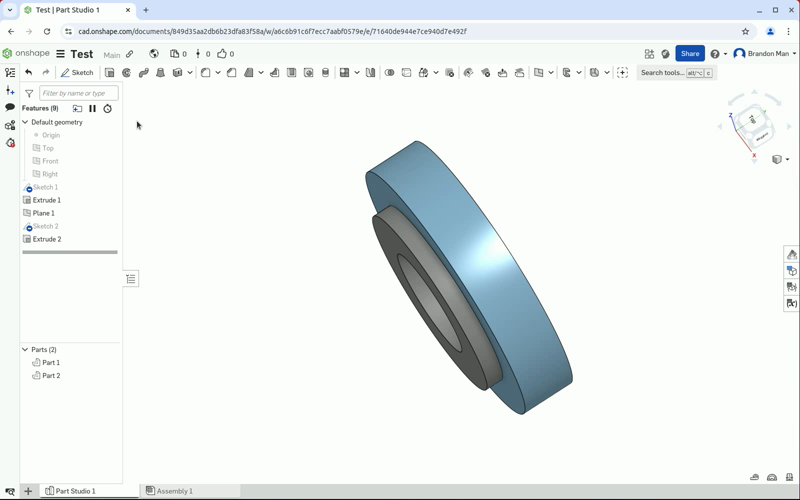
key(up, 2)
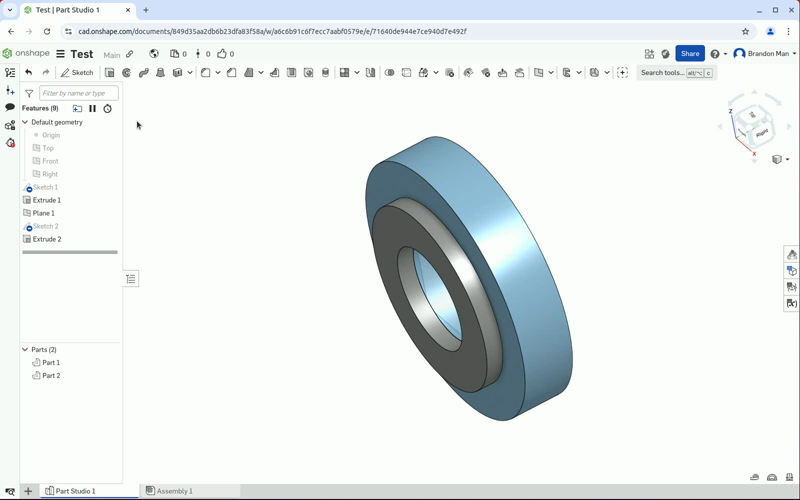
key(right, 2)
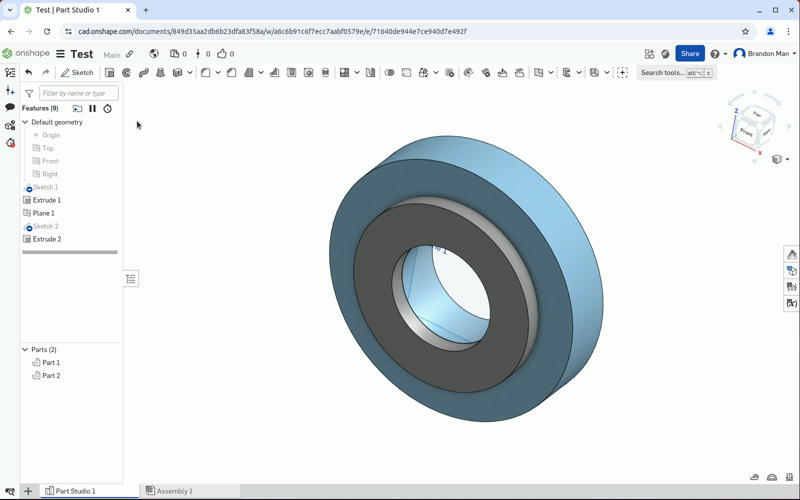
mouse_move(73, 189)
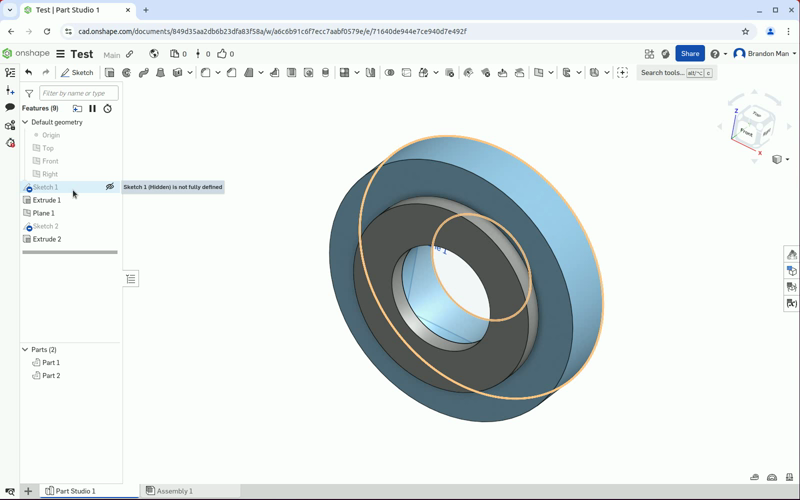
click(73, 189)